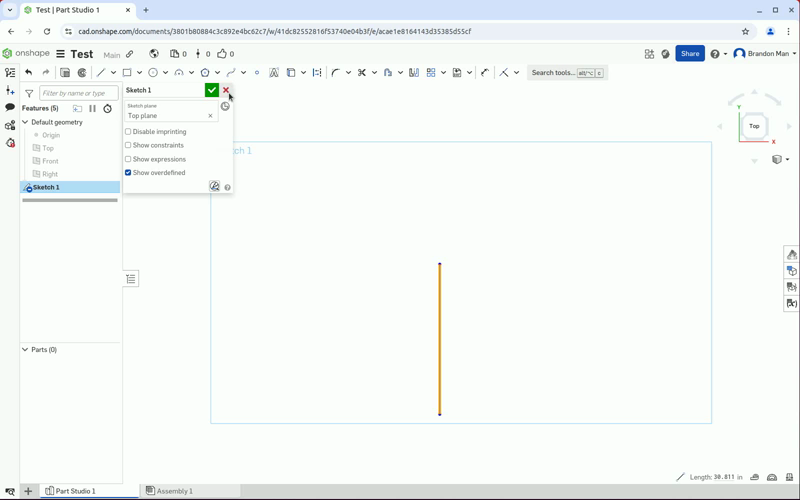
key(shift+h)
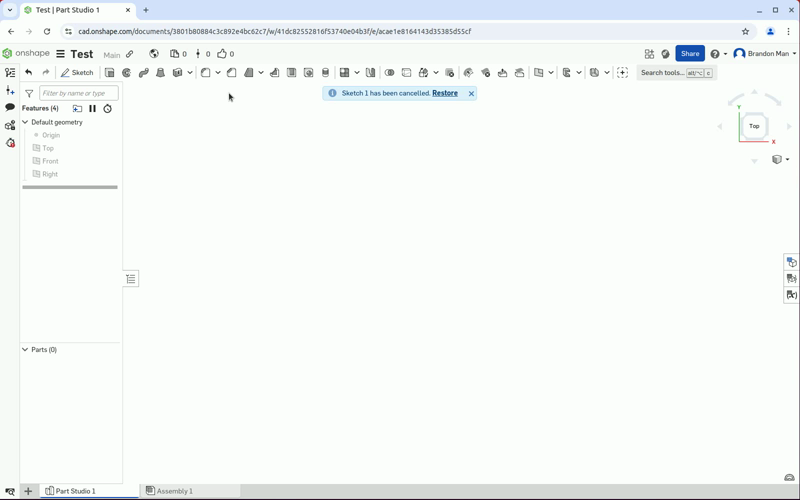
mouse_move(73, 352)
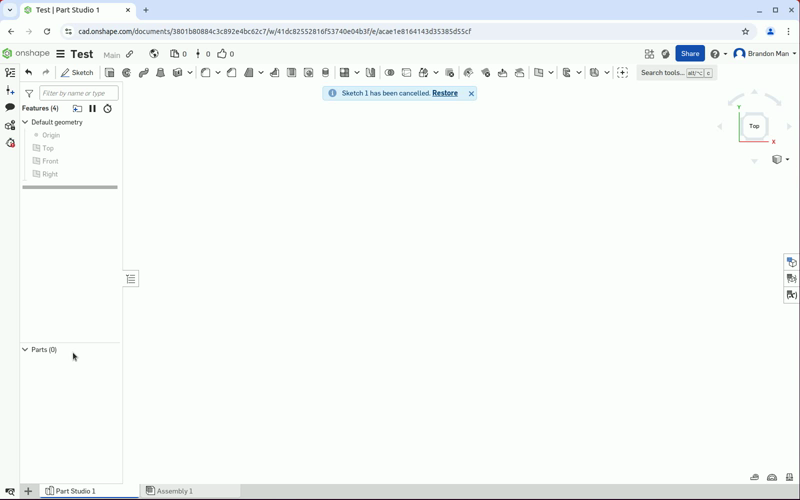
key(y)
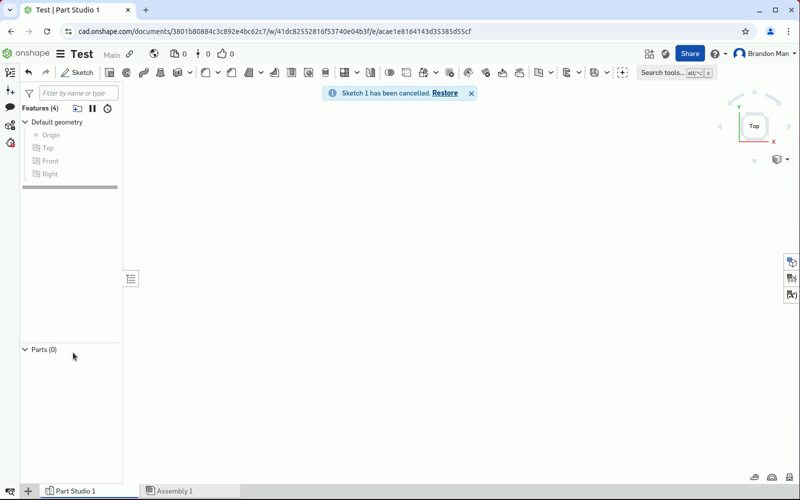
key(shift+p)
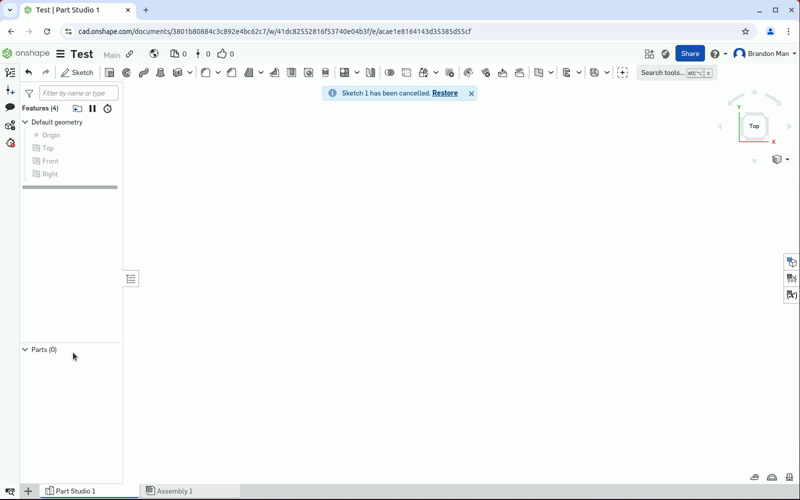
key(space)
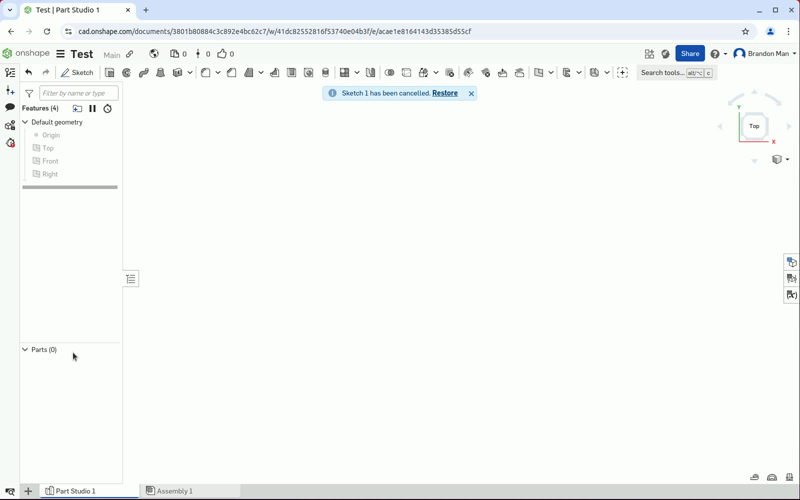
key_down(shift)
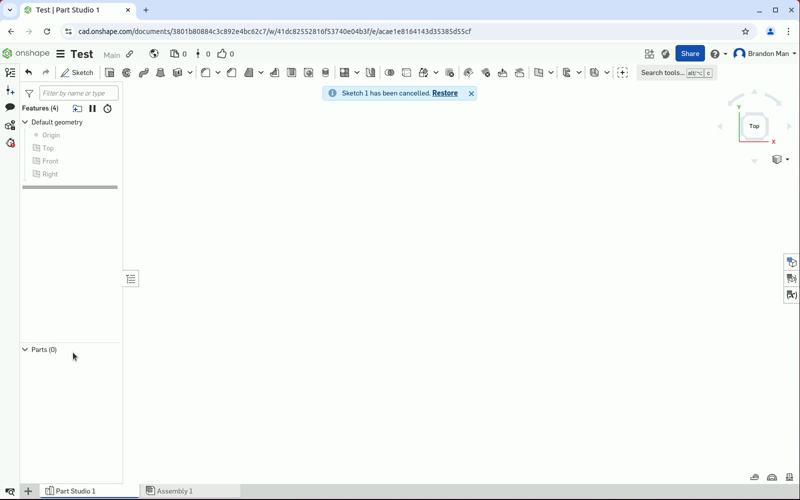
key(up)
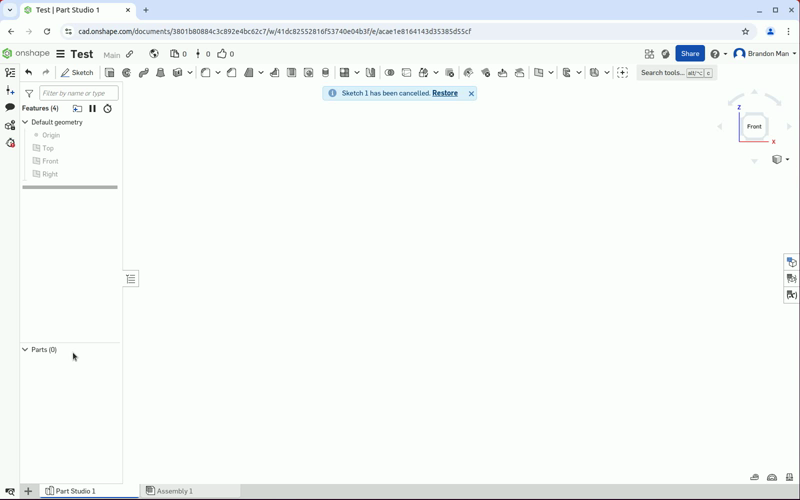
key_up(shift)
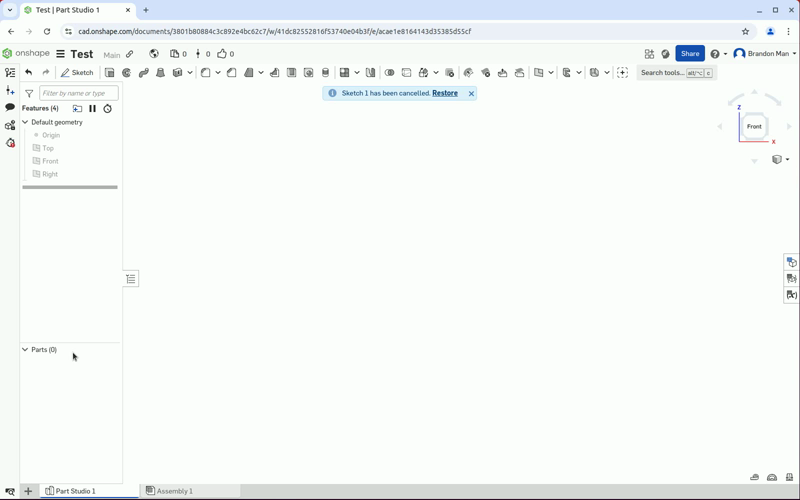
mouse_move(73, 352)
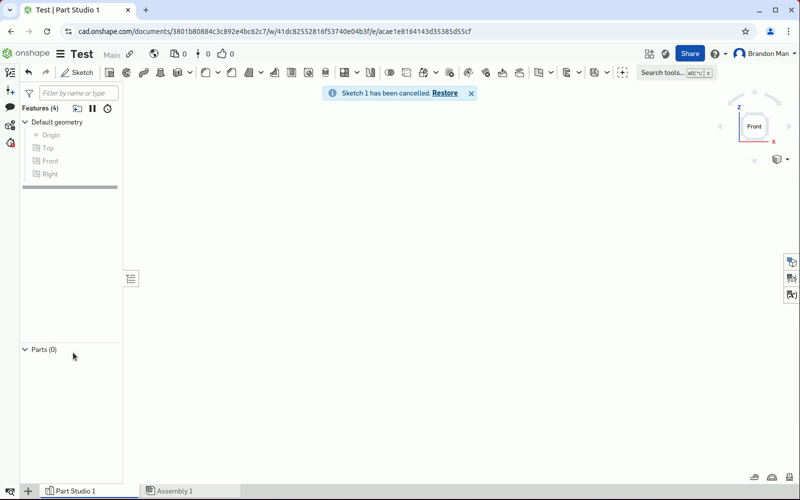
key(shift+y)
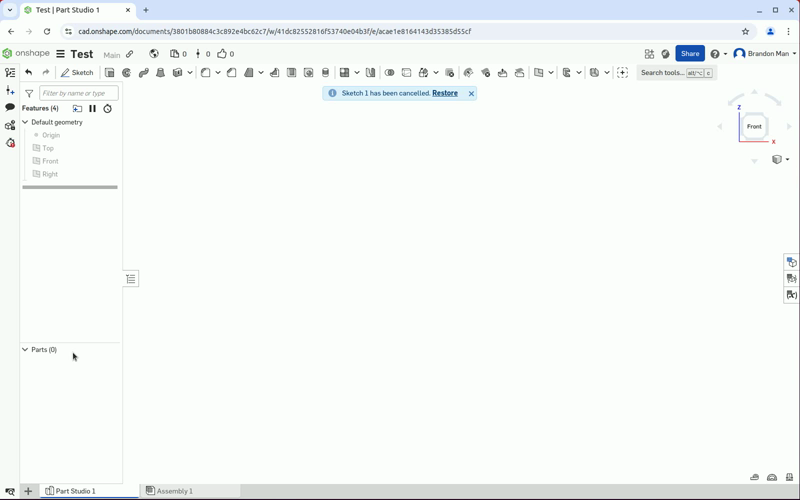
key(shift+s)
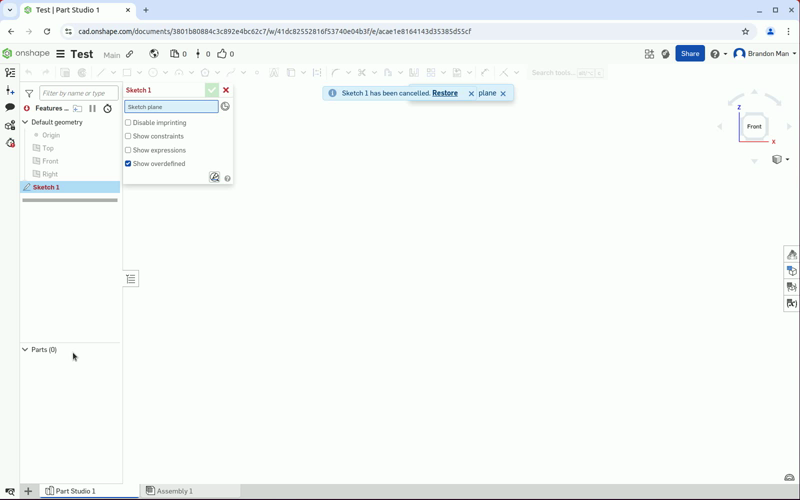
mouse_move(73, 163)
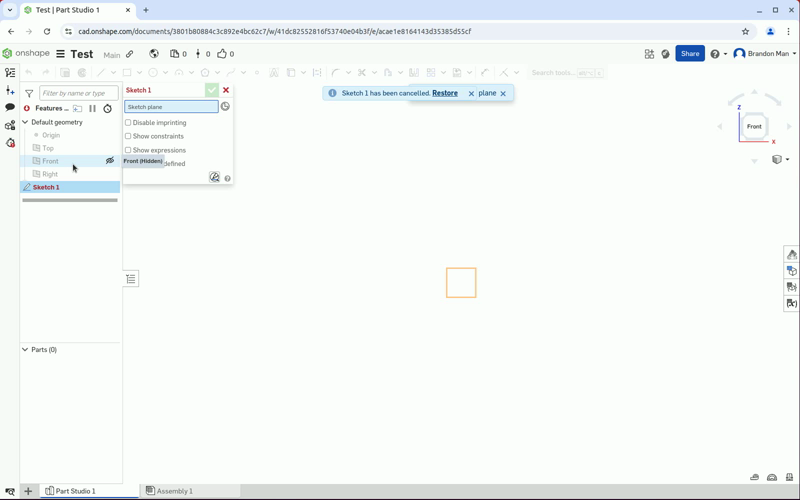
click(73, 163)
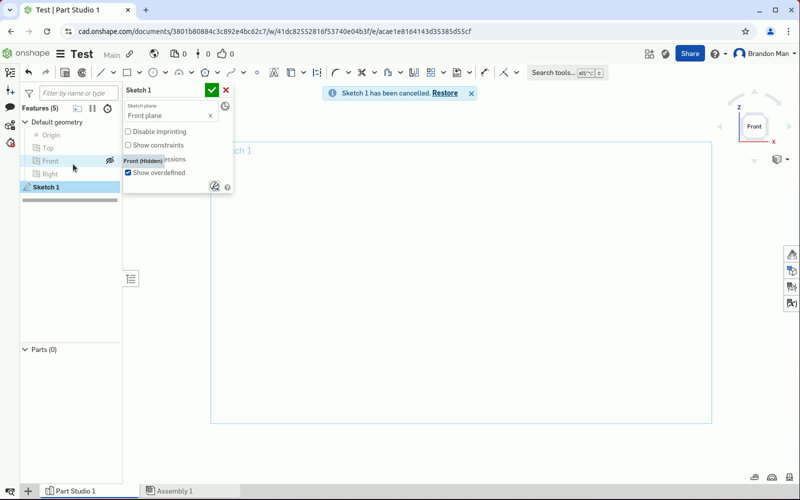
mouse_move(73, 352)
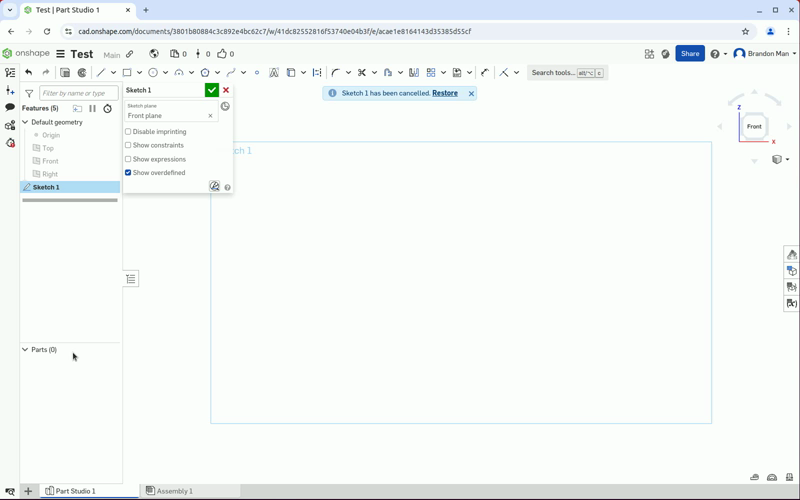
key(y)
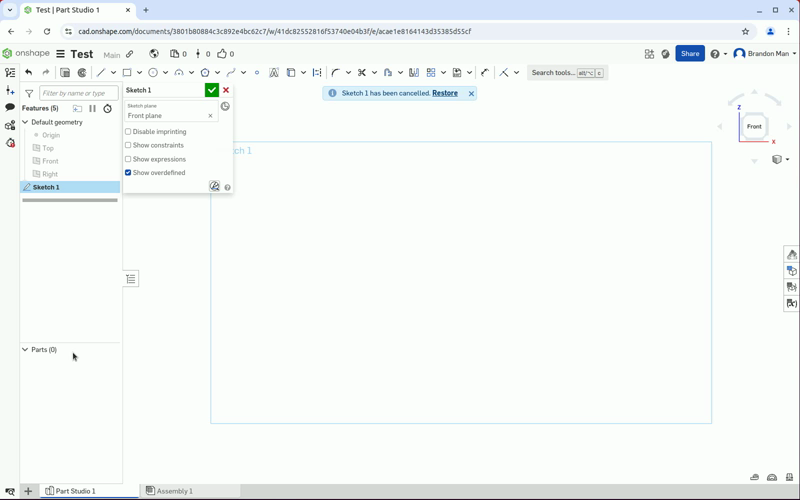
key(l)
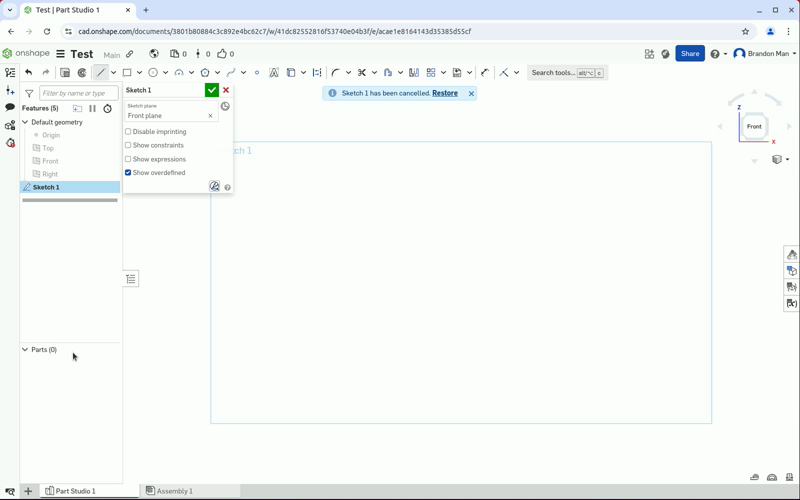
key_down(shift)
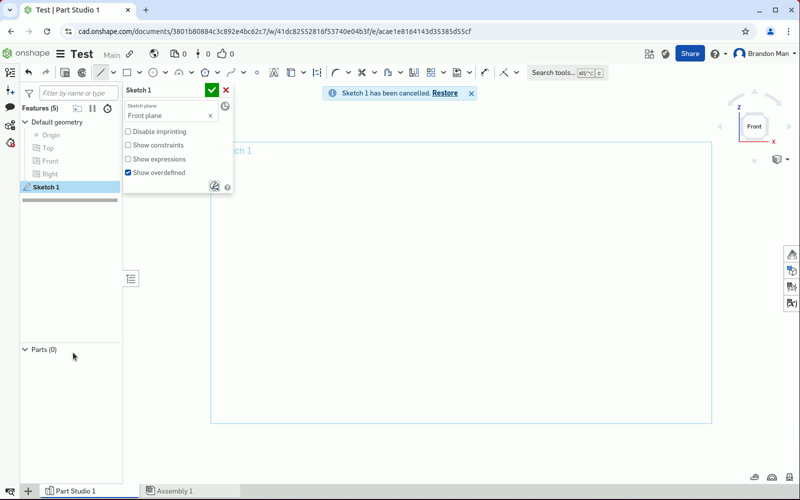
mouse_move(353, 365)
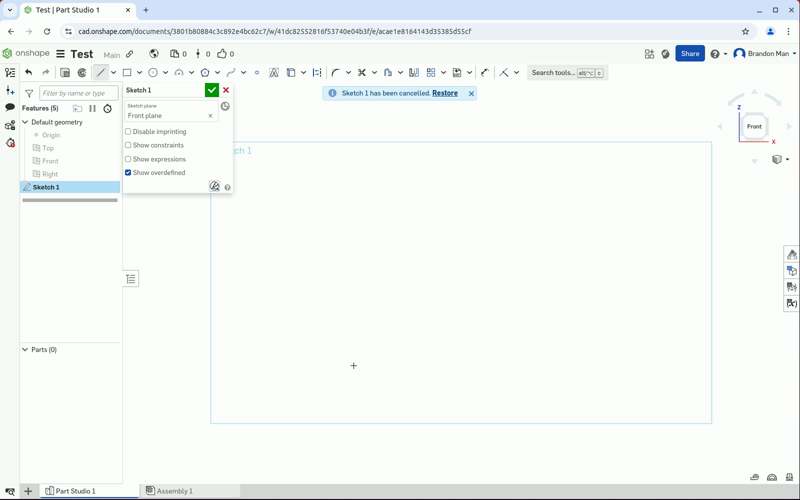
click(353, 365)
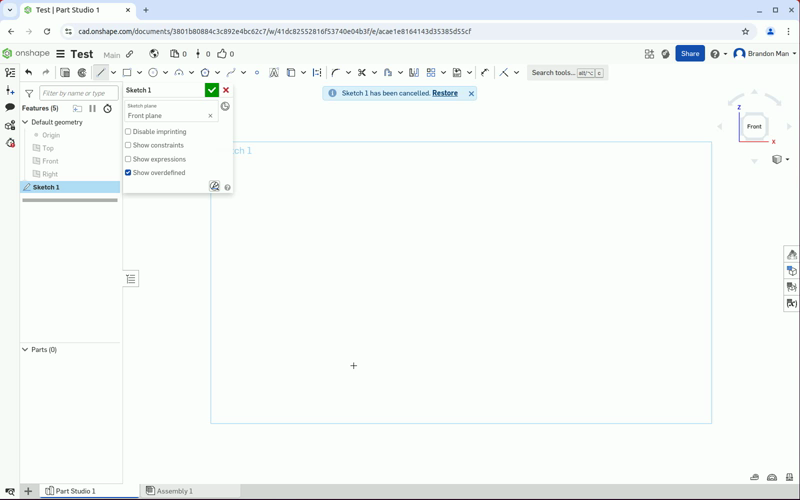
key_up(shift)
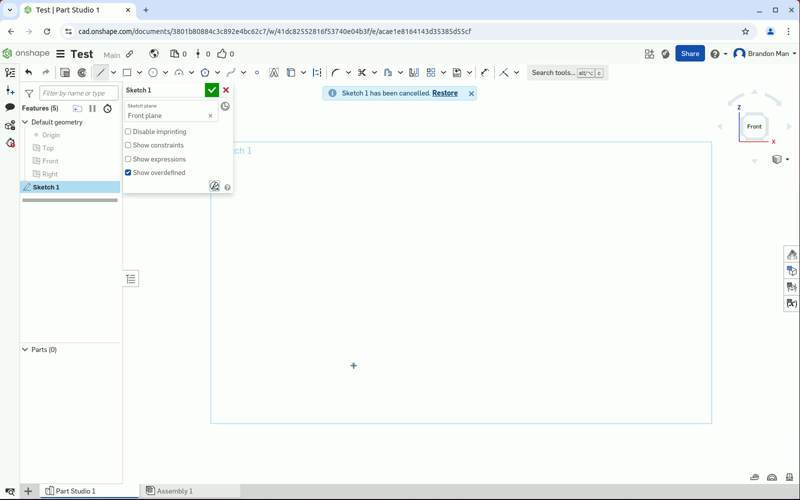
key_down(shift)
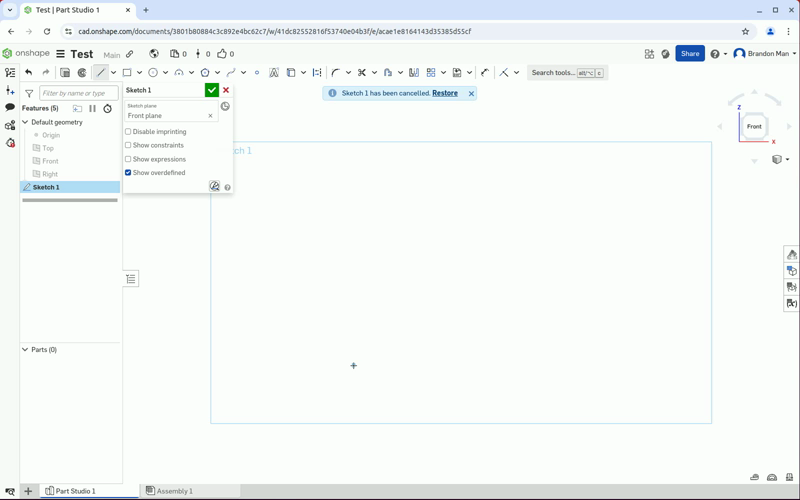
mouse_move(572, 365)
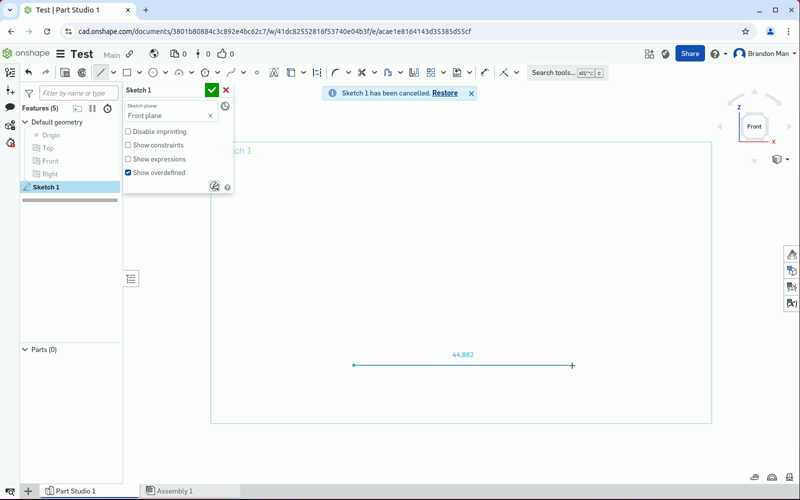
click(572, 365)
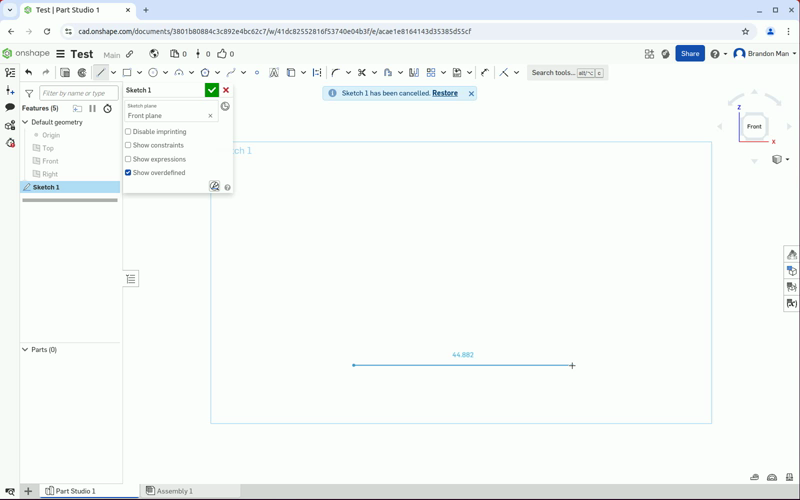
key_up(shift)
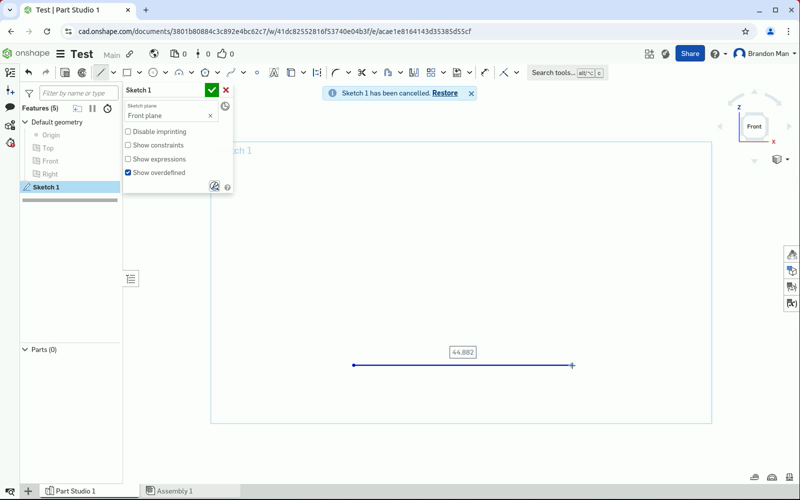
key_down(shift)
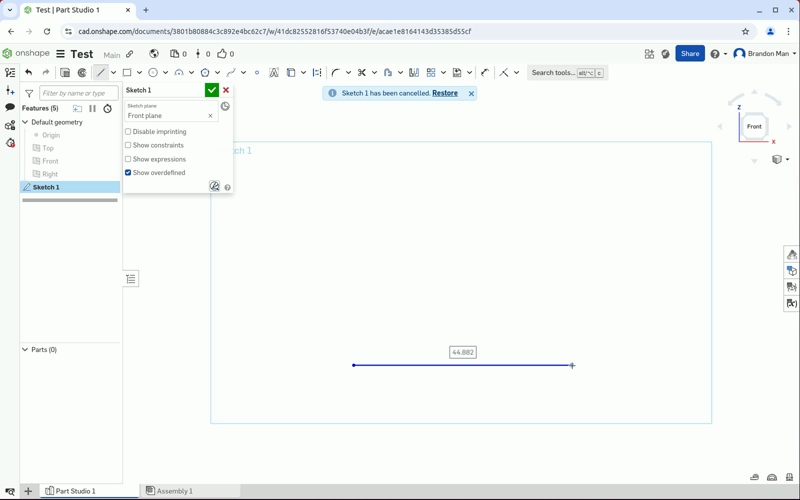
mouse_move(572, 215)
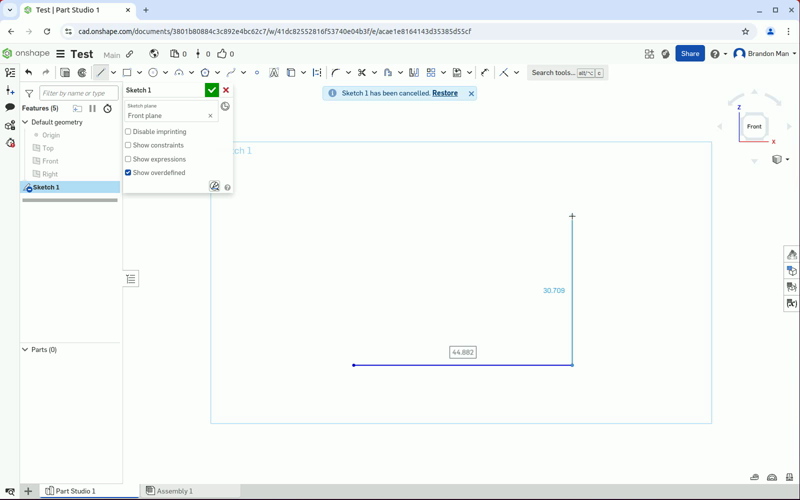
click(572, 215)
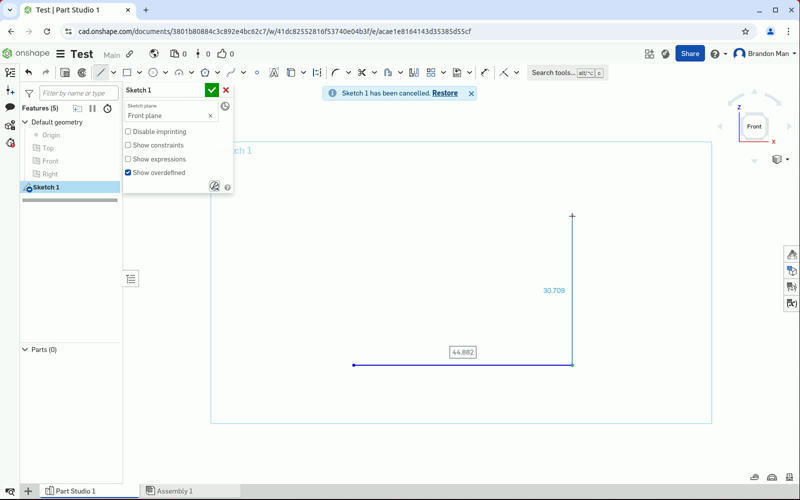
key_up(shift)
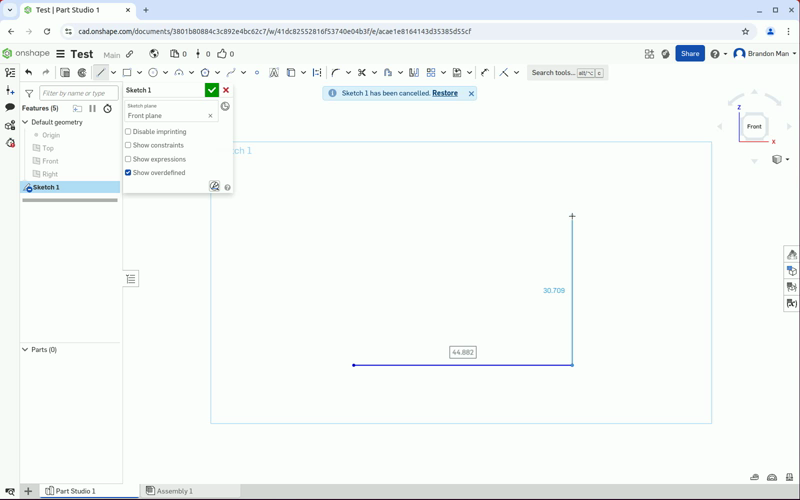
key_down(shift)
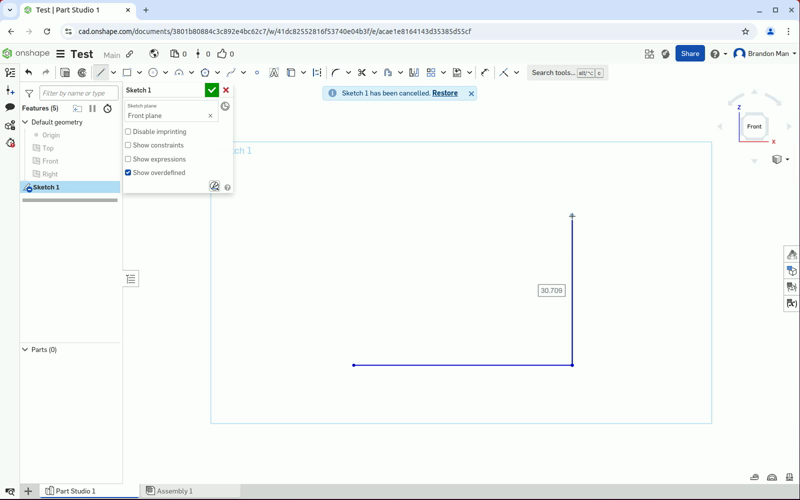
mouse_move(354, 215)
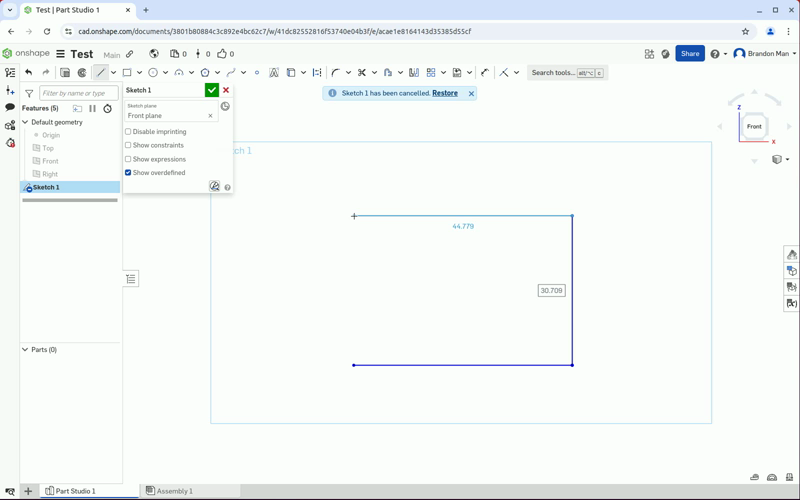
click(354, 215)
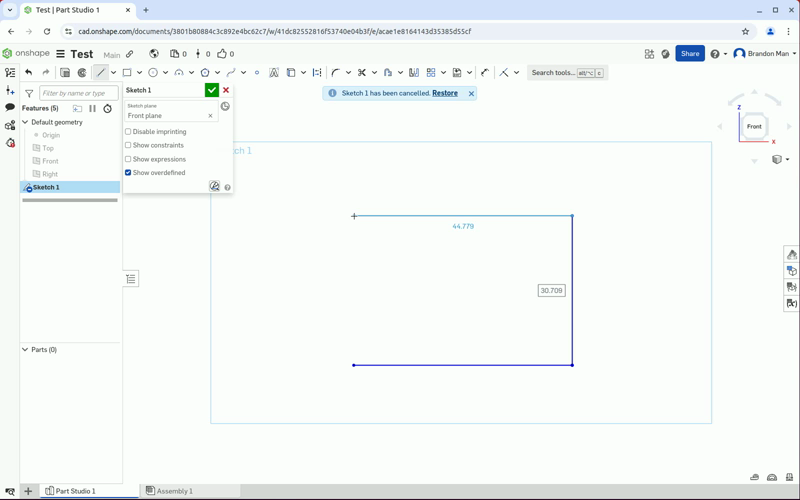
key_up(shift)
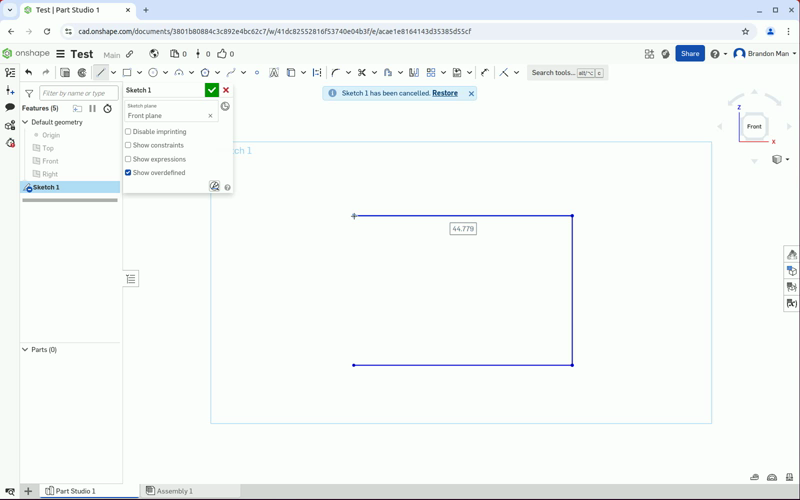
key_down(shift)
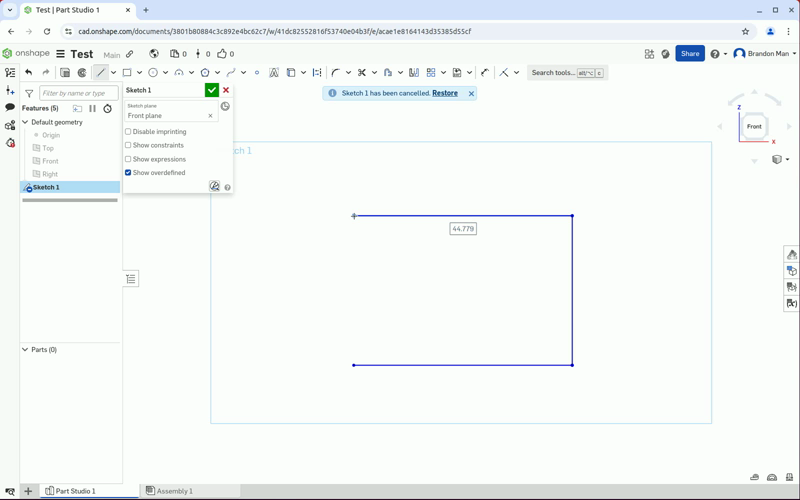
mouse_move(353, 365)
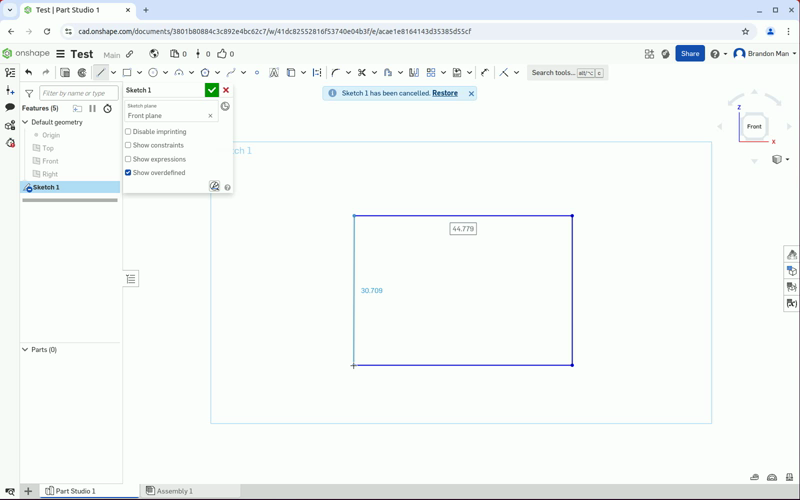
key_up(shift)
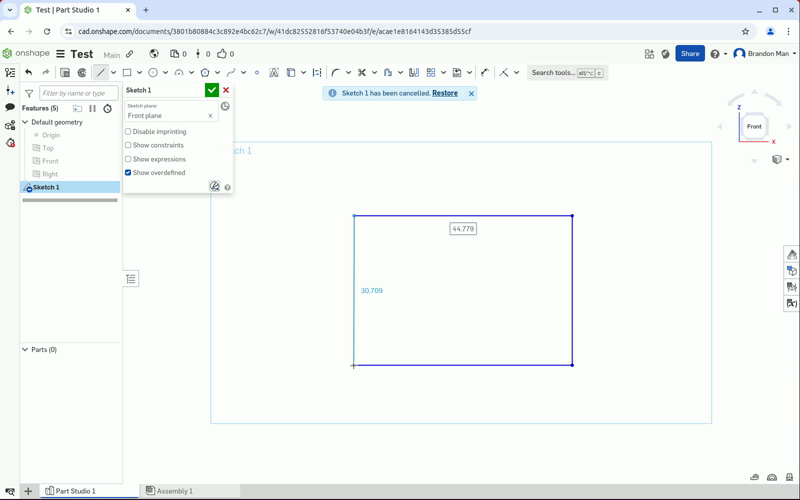
click(353, 365)
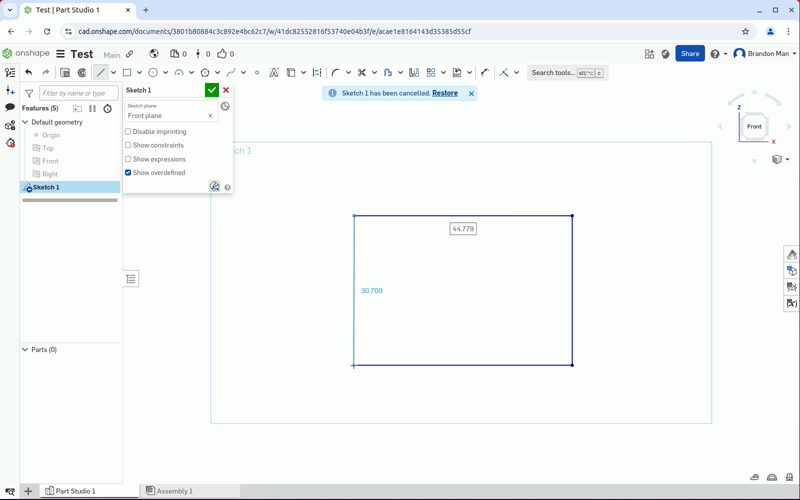
key(esc)
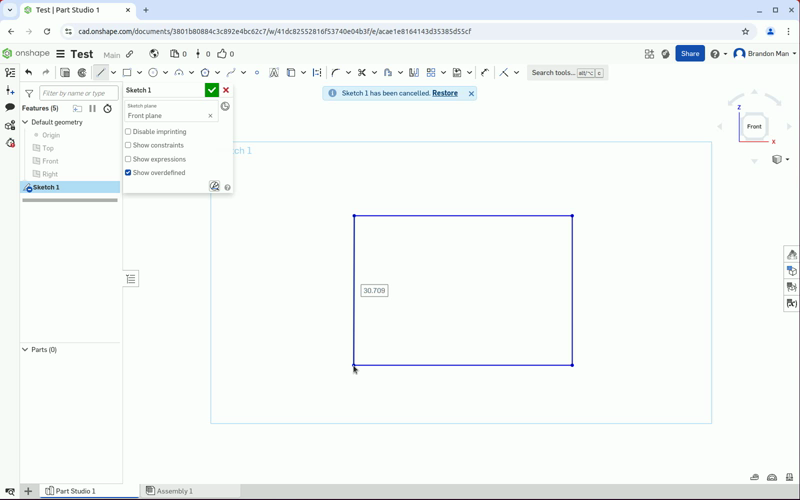
mouse_move(515, 249)
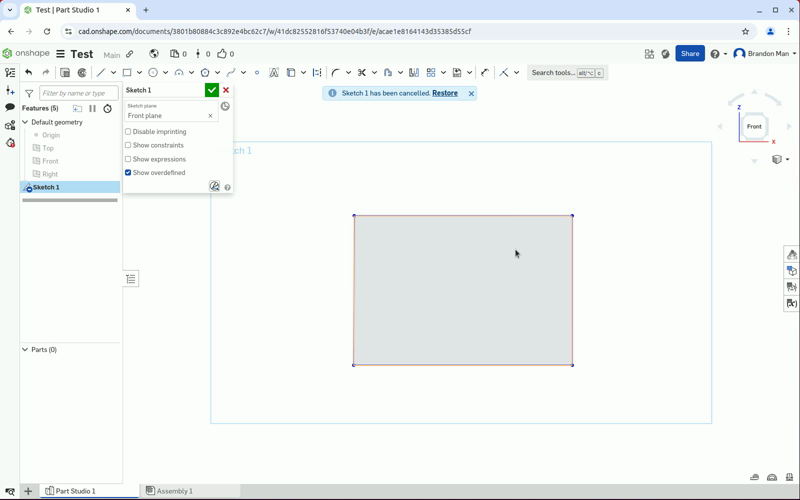
click(515, 249)
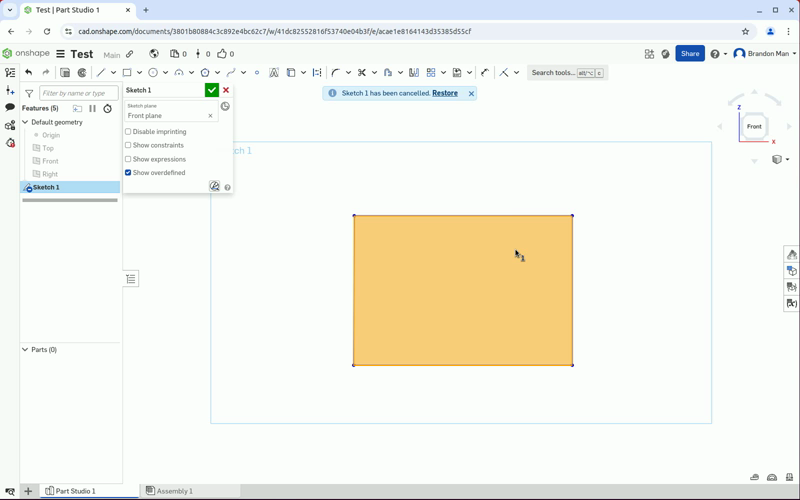
mouse_move(73, 352)
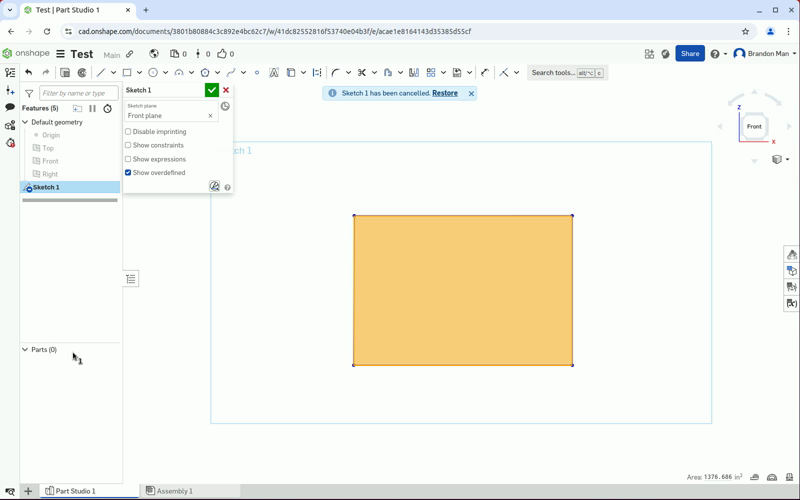
key(shift+y)
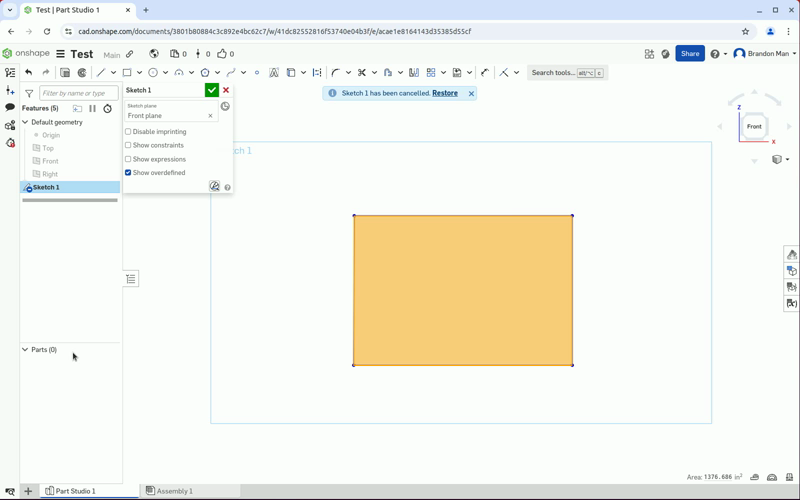
key(shift+e)
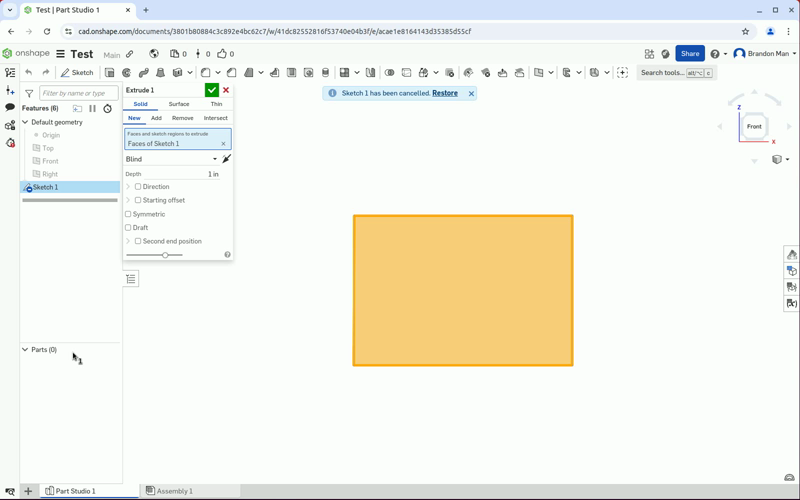
mouse_move(143, 106)
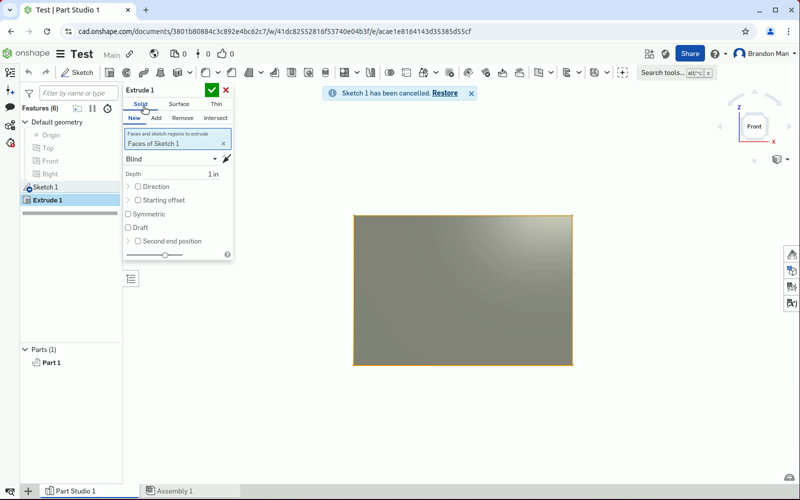
click(143, 106)
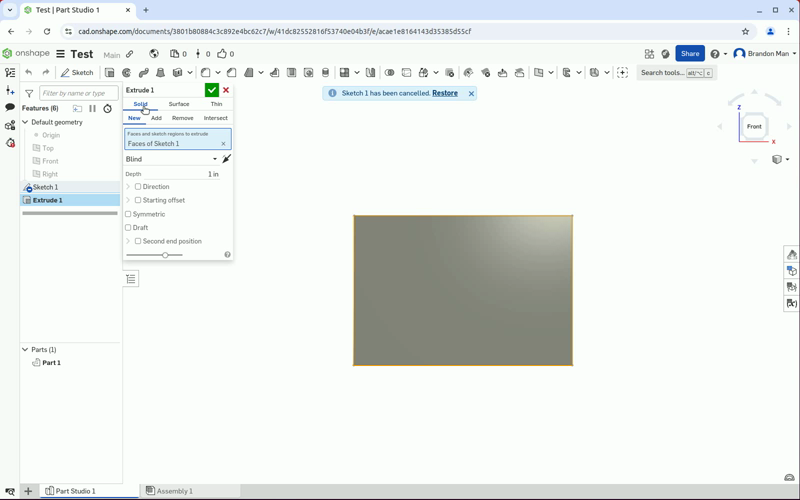
mouse_move(137, 120)
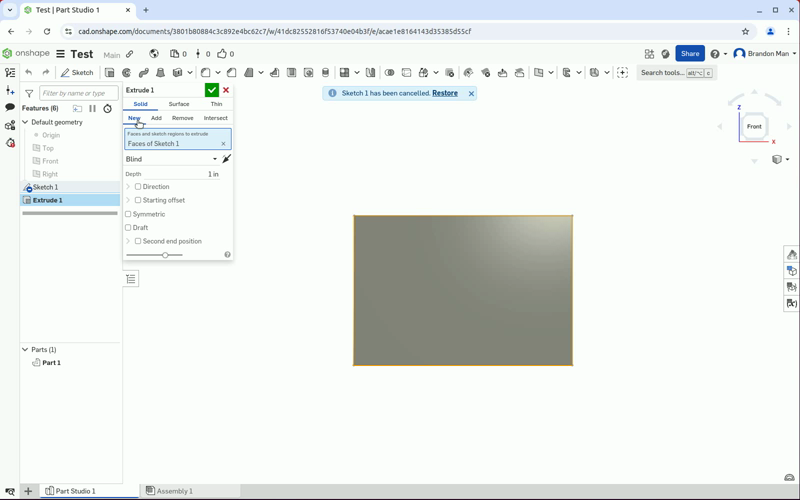
click(137, 120)
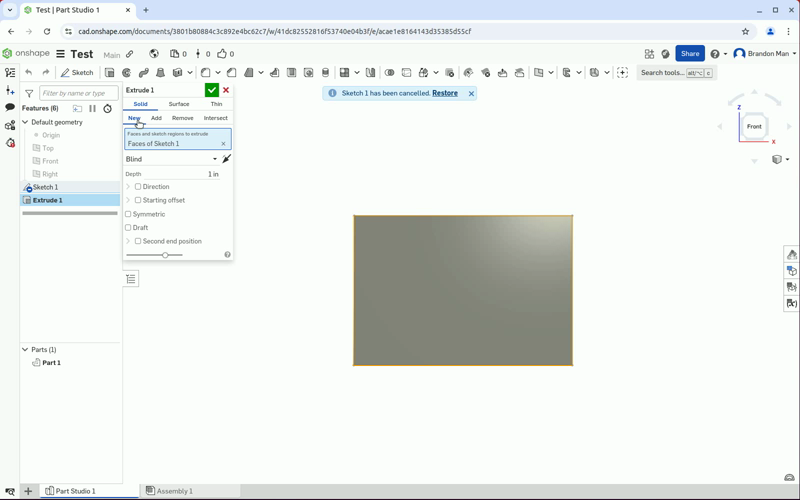
key(tab, 4)
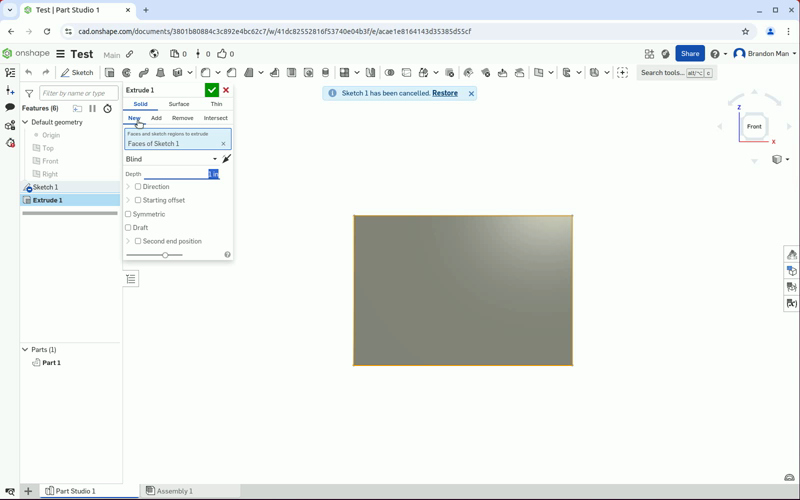
text(2.166)
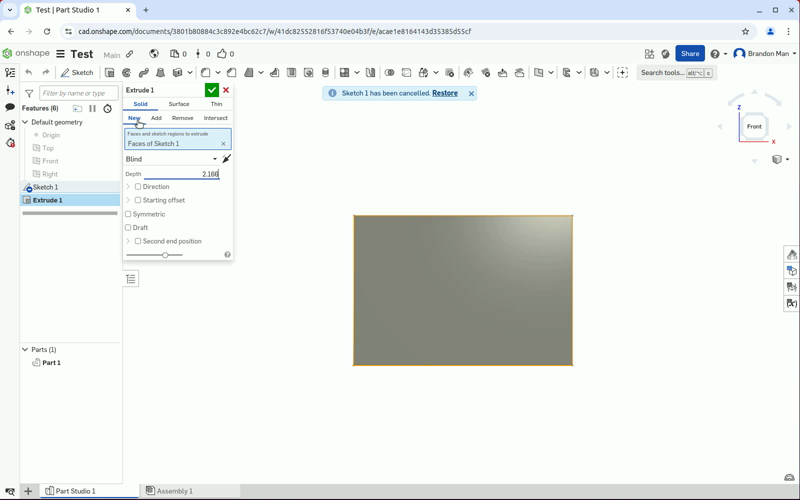
key(enter)
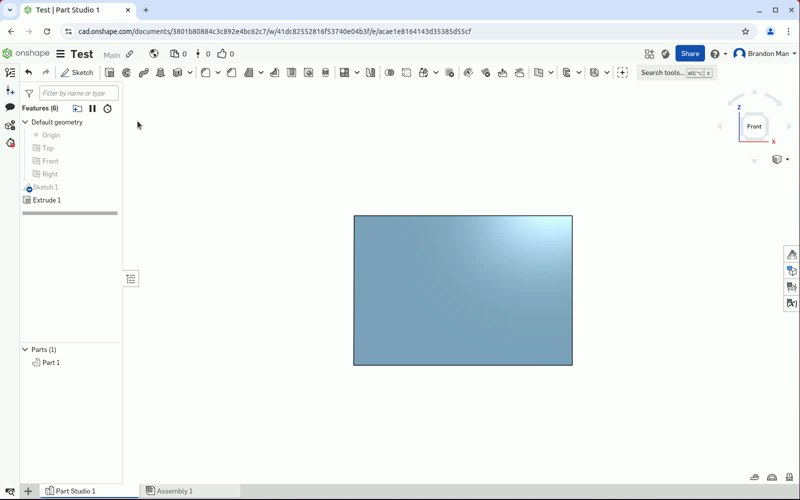
key(shift+h)
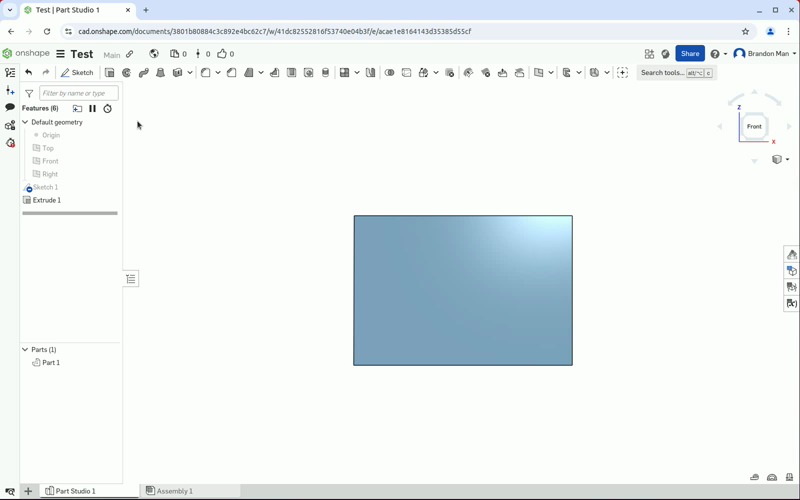
key(shift+h)
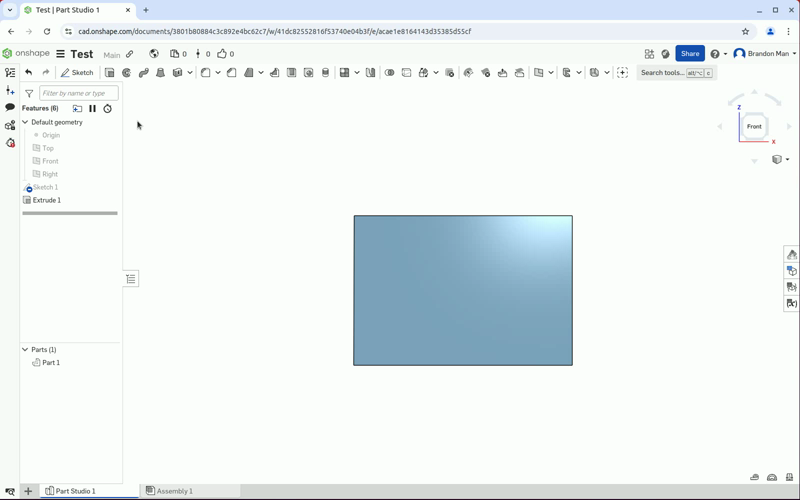
mouse_move(73, 189)
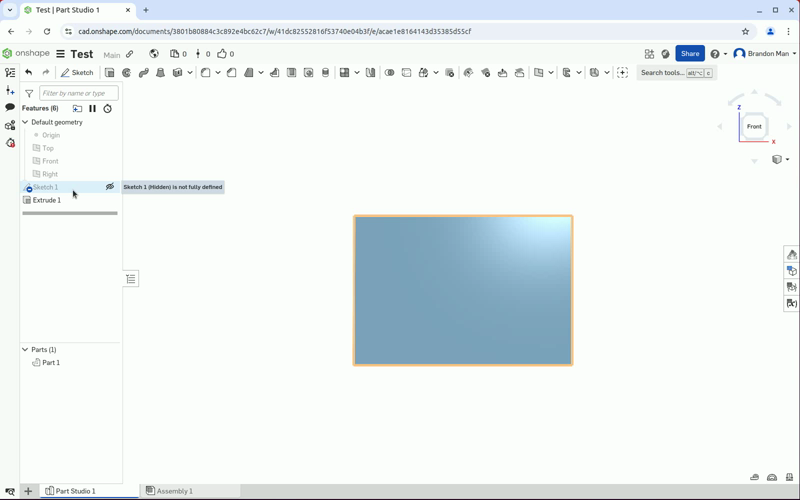
click(73, 189)
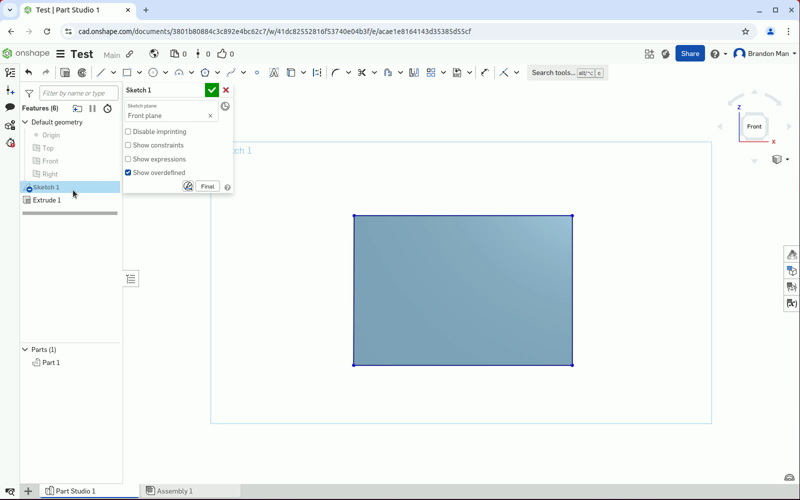
mouse_move(229, 92)
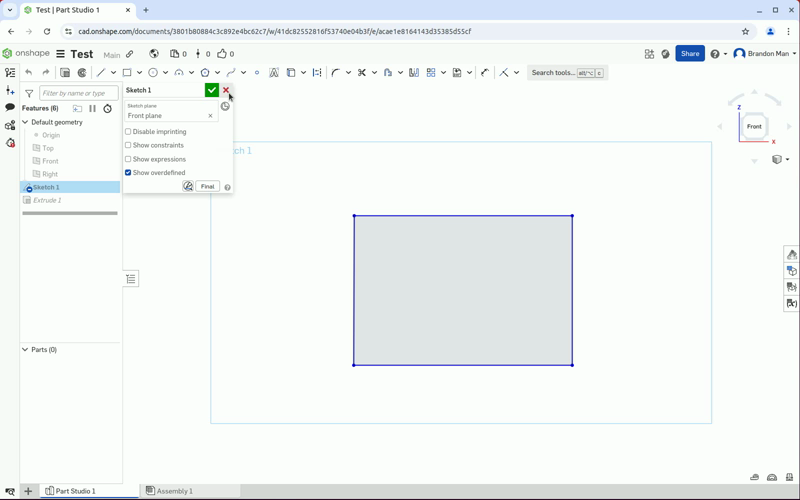
click(229, 92)
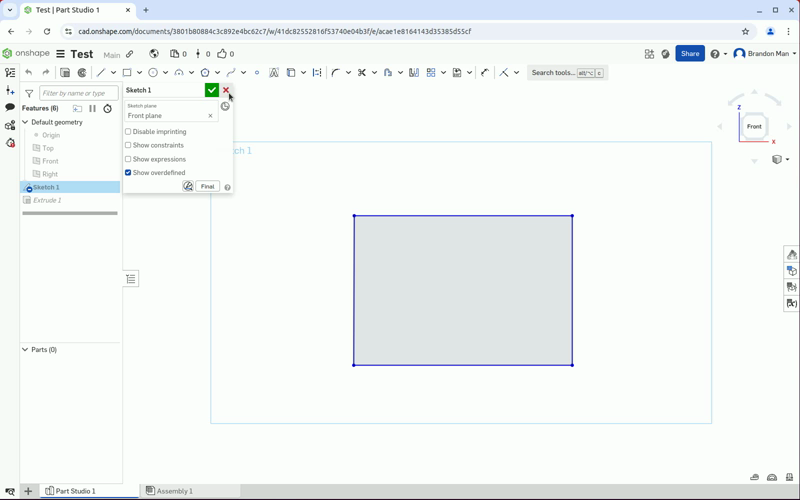
key(shift+s)
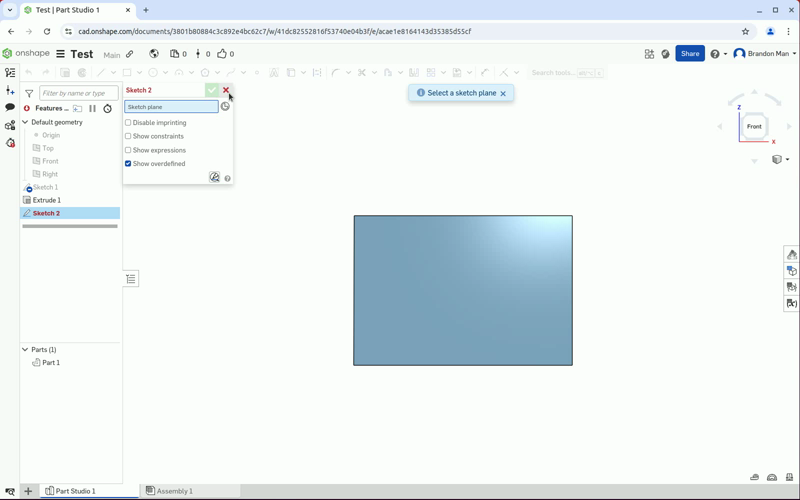
mouse_move(73, 163)
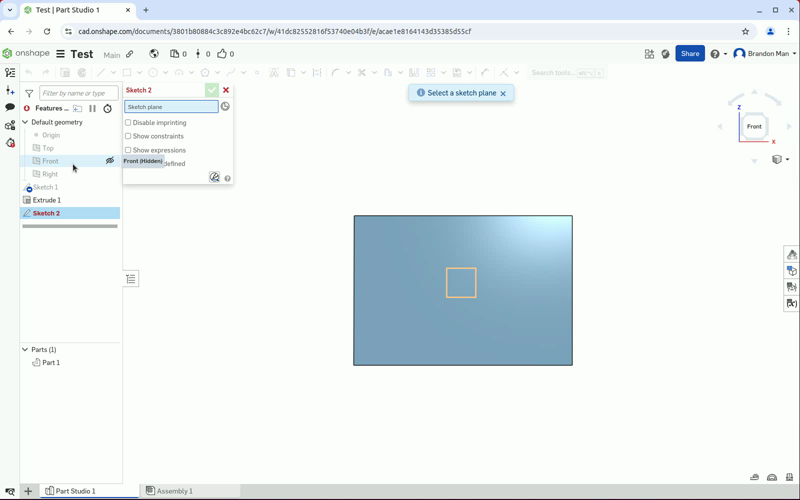
click(73, 163)
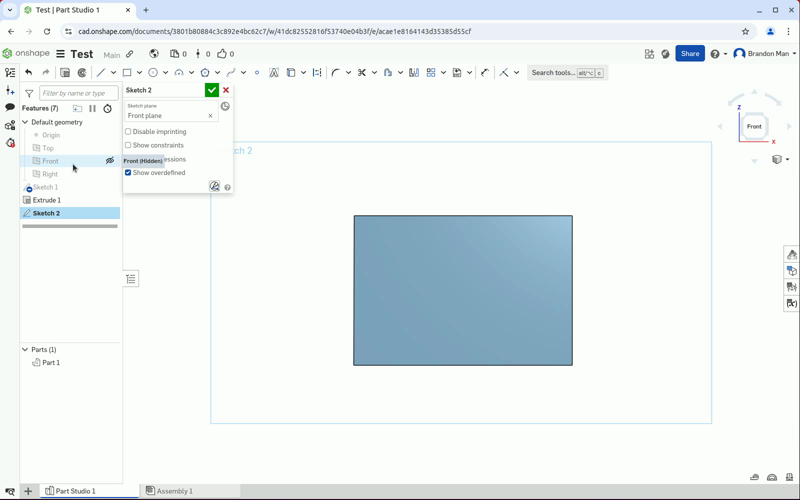
mouse_move(73, 352)
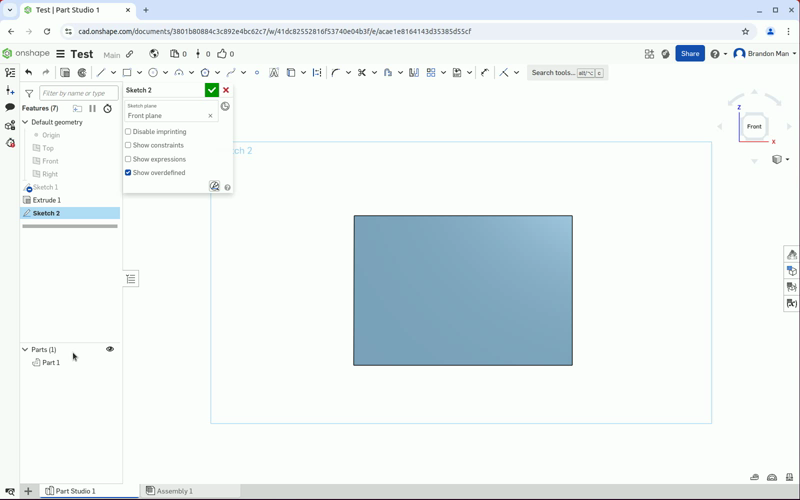
key(y)
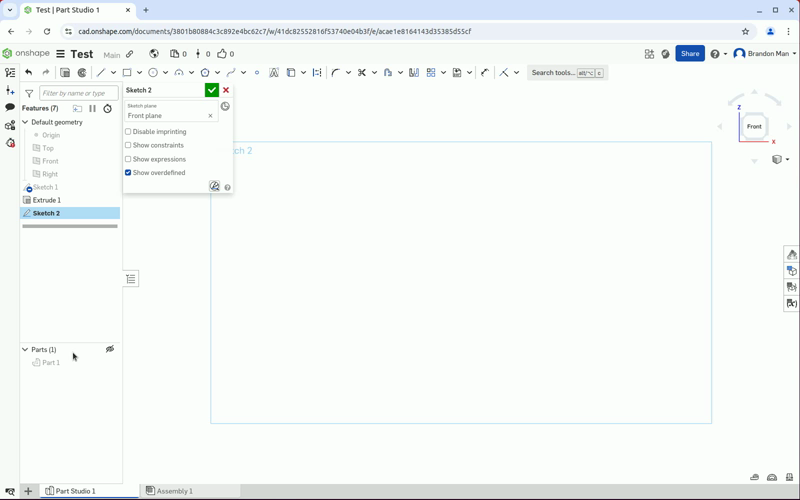
key(l)
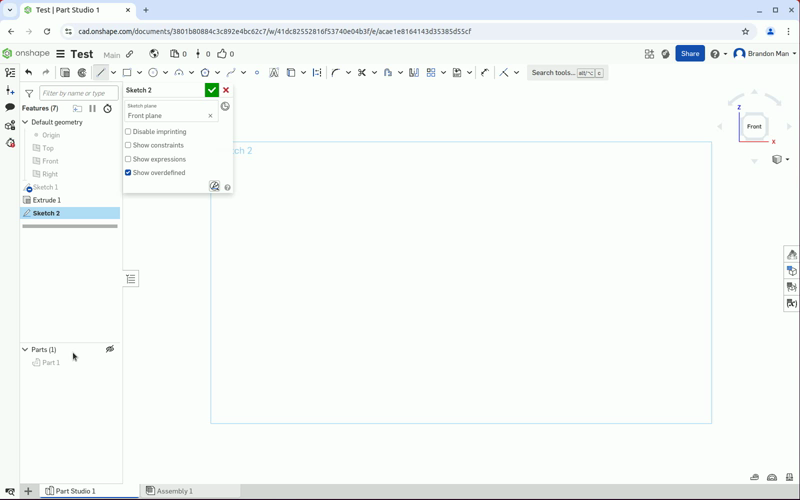
key_down(shift)
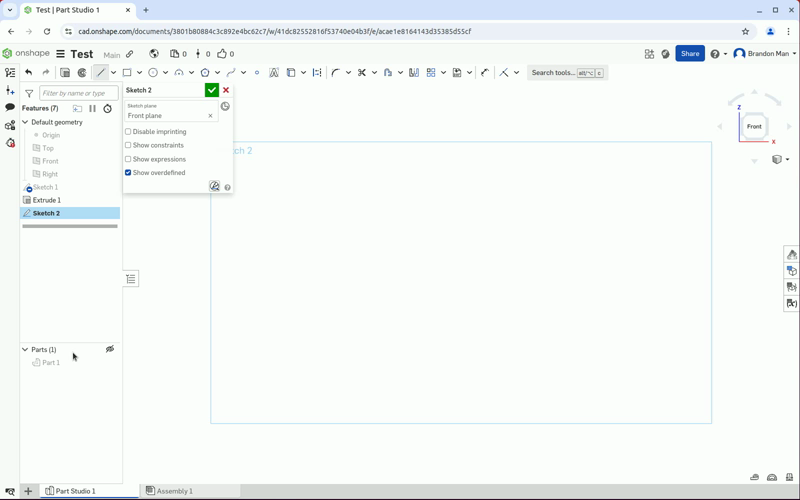
mouse_move(353, 212)
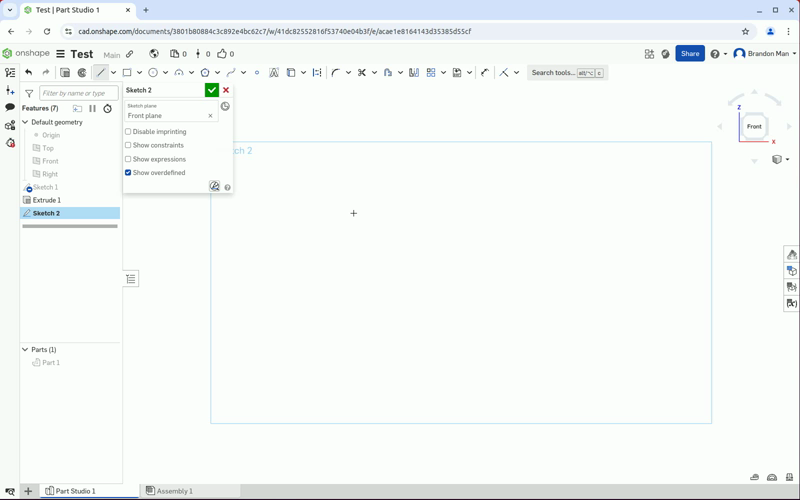
click(353, 212)
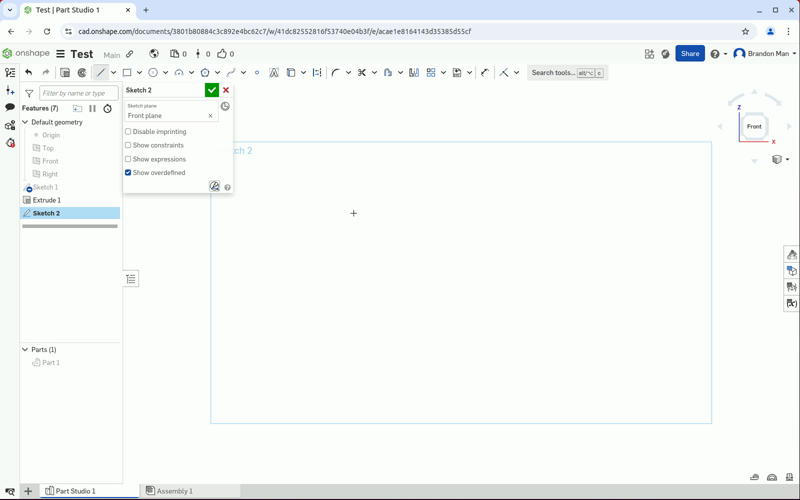
key_up(shift)
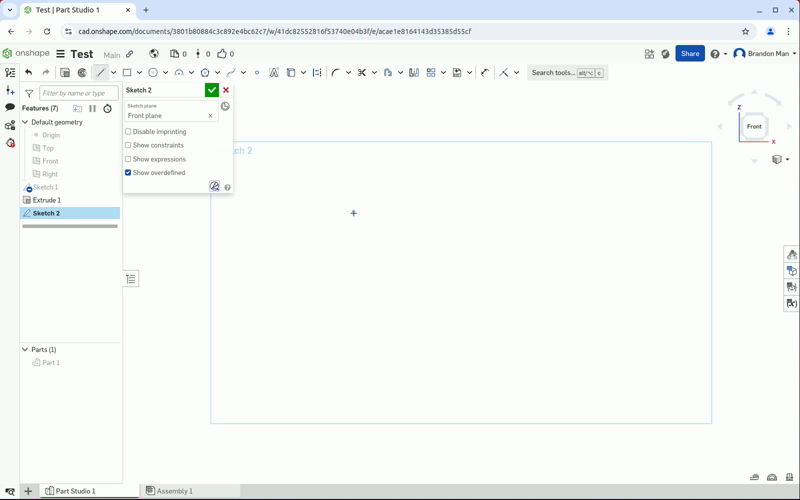
key_down(shift)
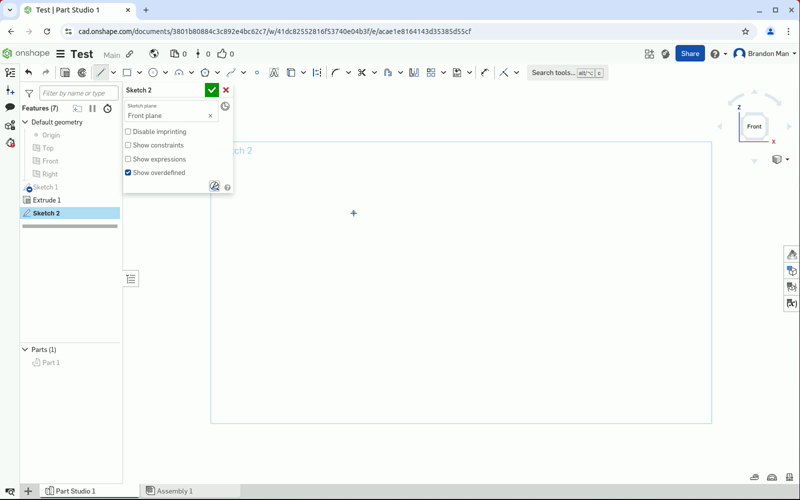
mouse_move(572, 212)
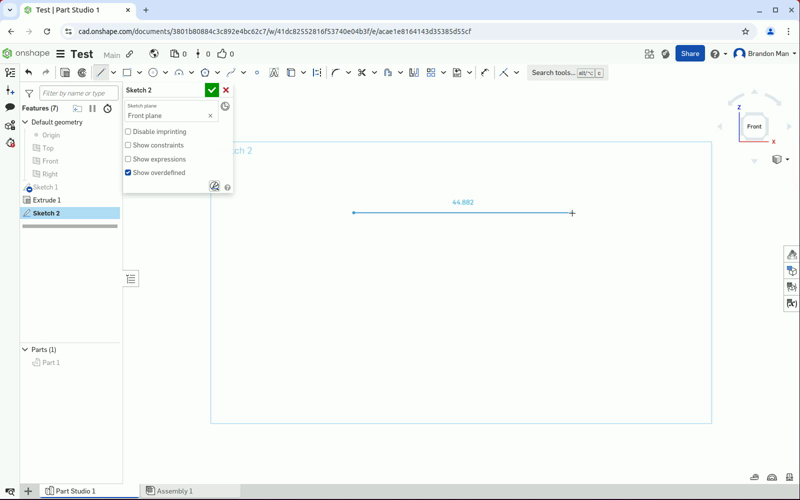
click(572, 212)
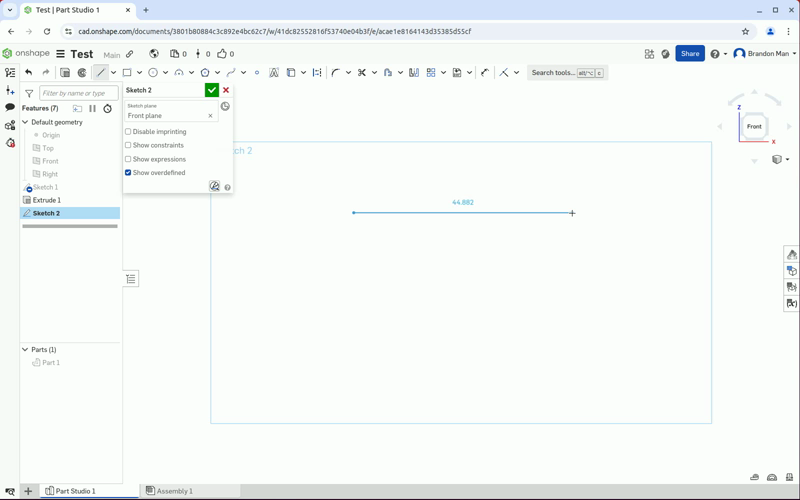
key_up(shift)
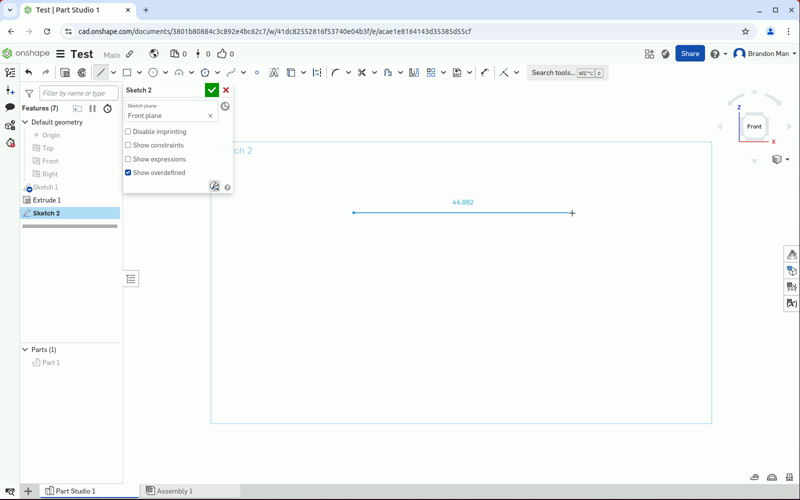
key_down(shift)
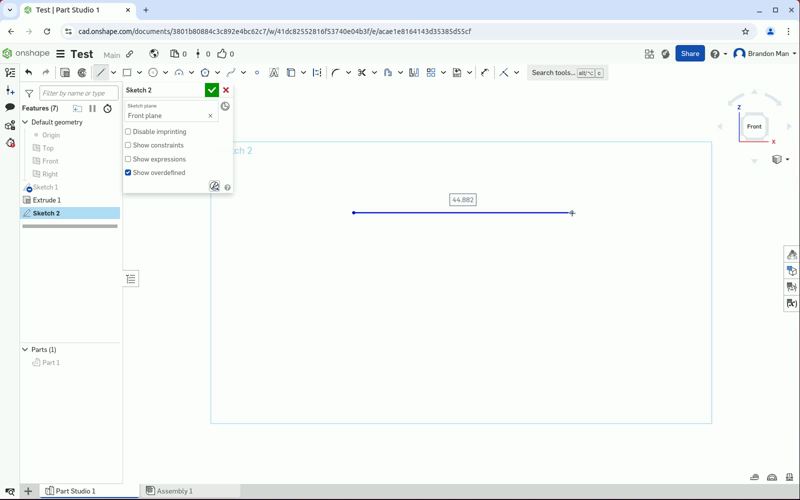
mouse_move(589, 212)
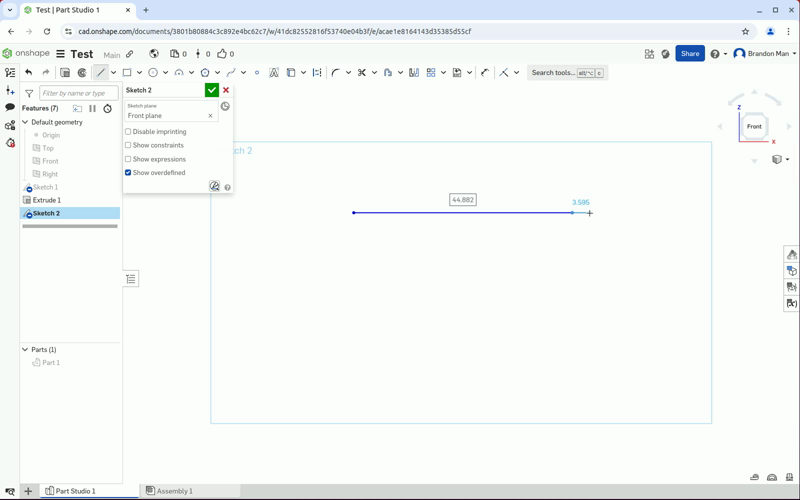
mouse_move(572, 205)
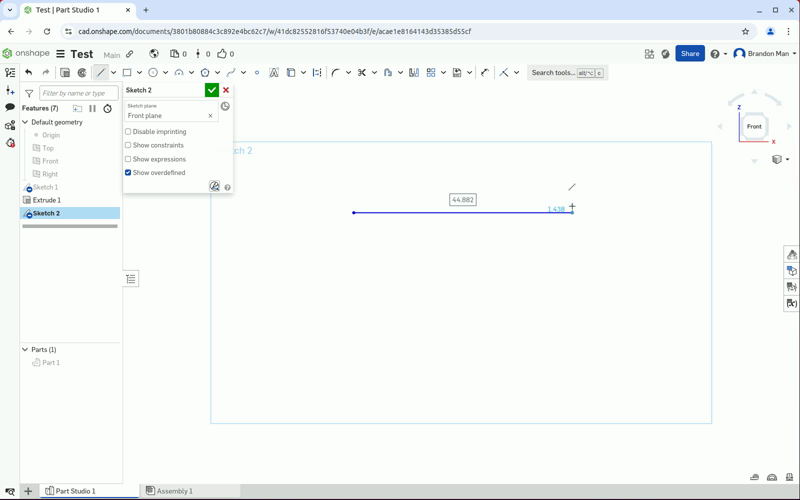
scroll(6)
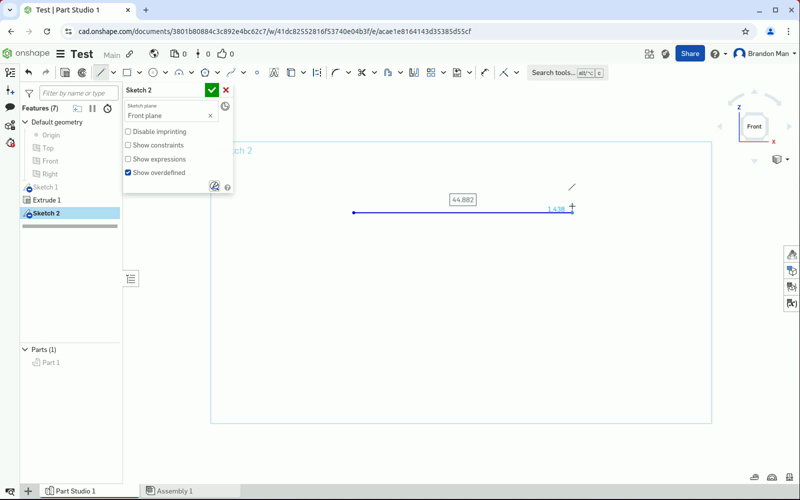
scroll(6)
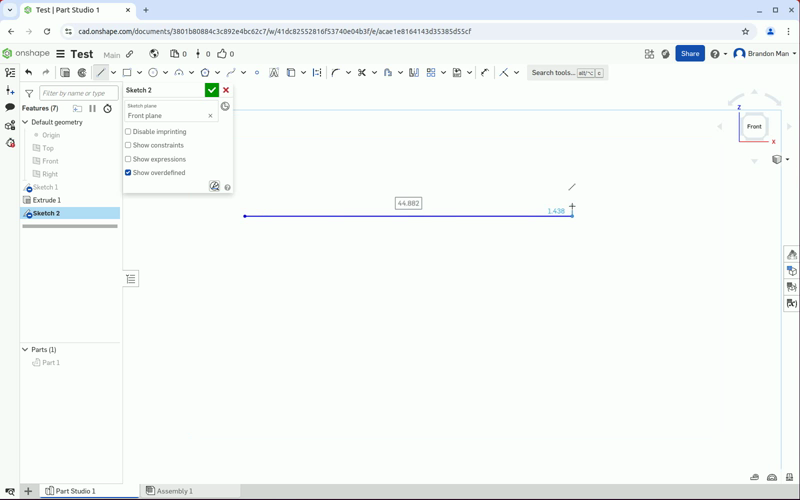
scroll(6)
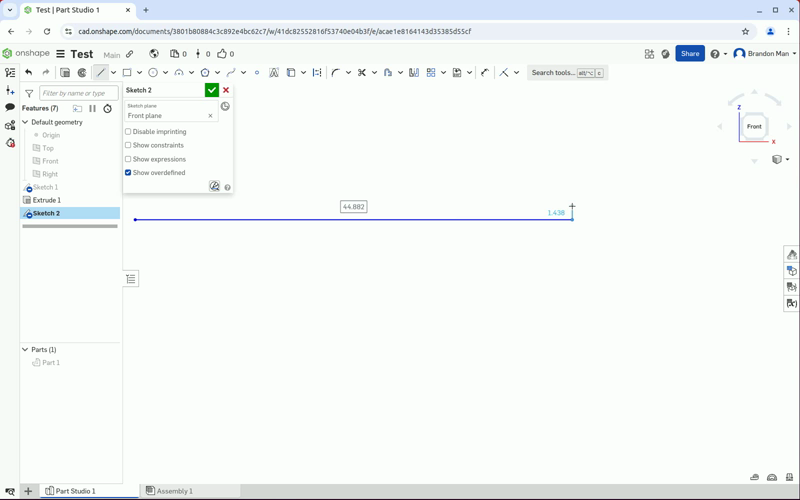
scroll(6)
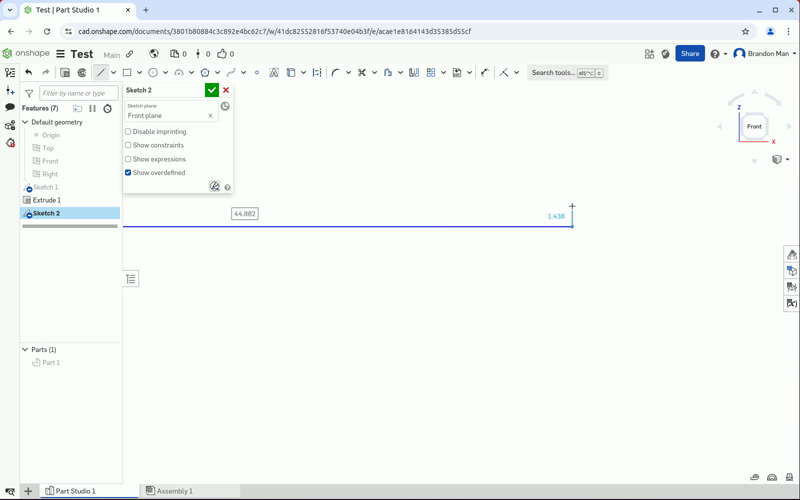
scroll(6)
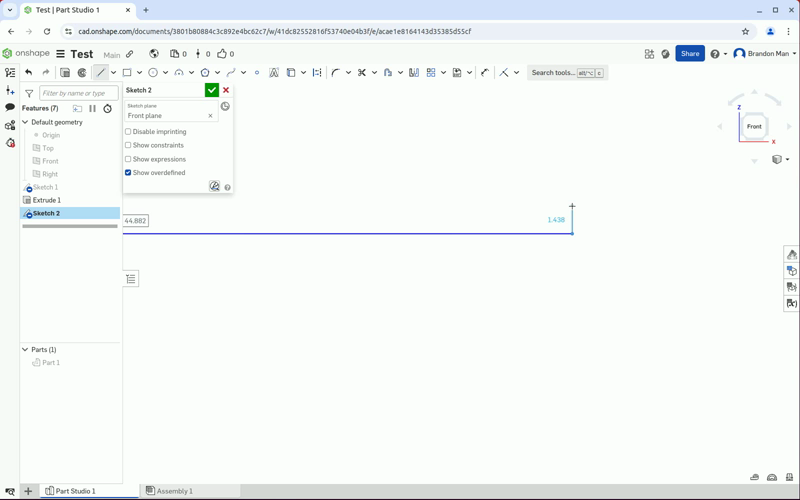
scroll(6)
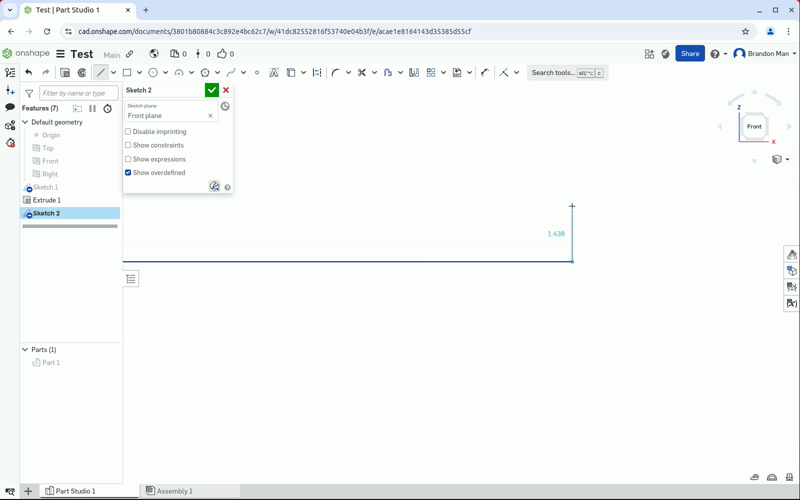
scroll(6)
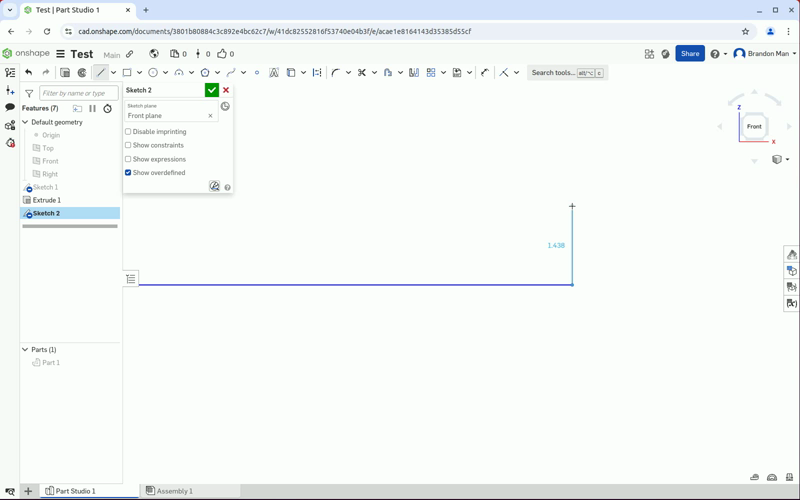
click(572, 205)
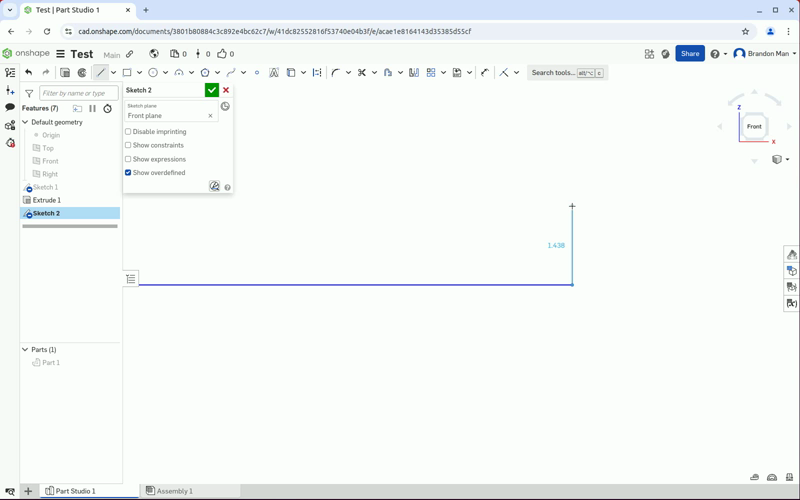
scroll(-6)
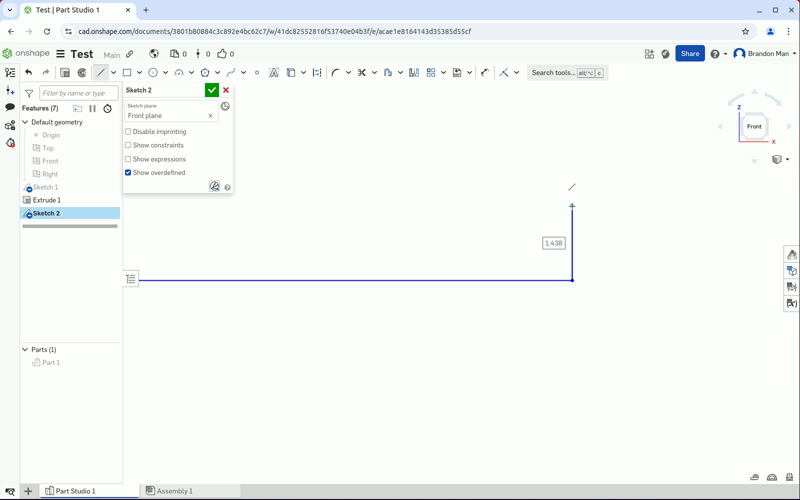
scroll(-6)
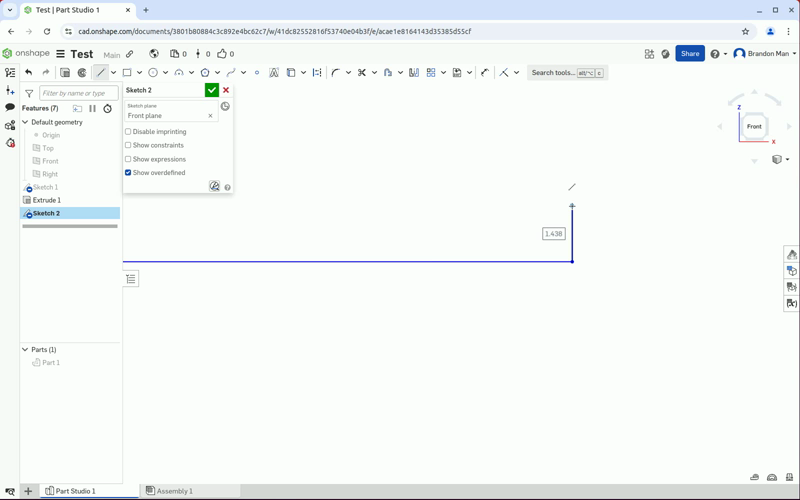
scroll(-6)
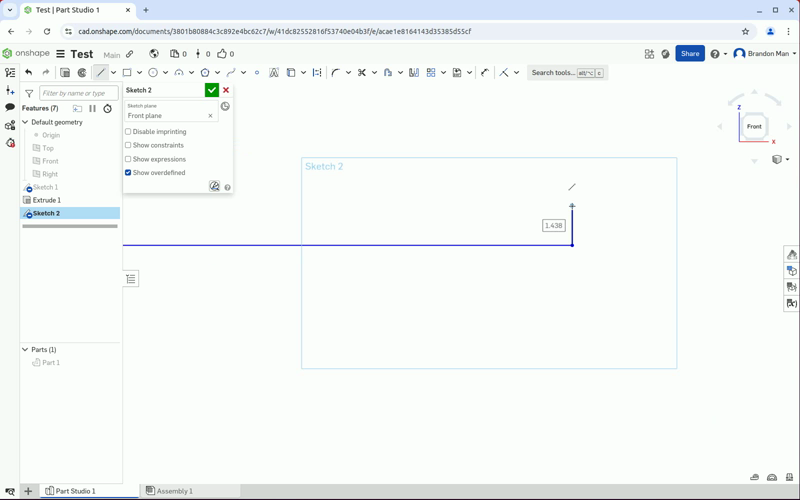
scroll(-6)
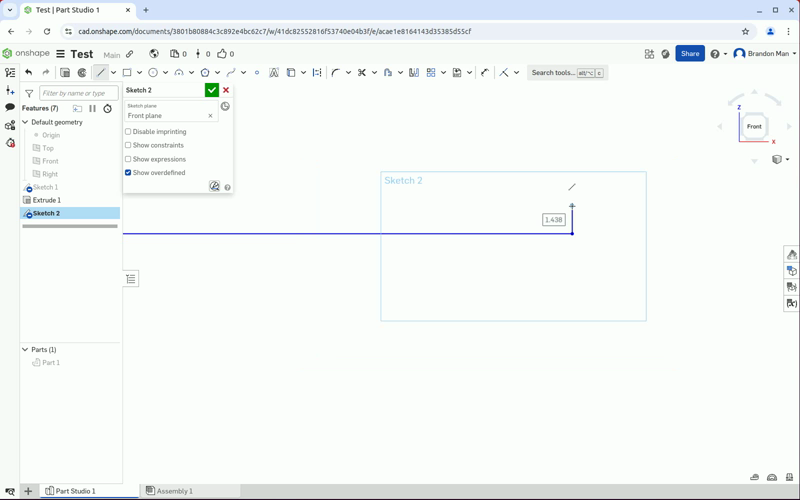
scroll(-6)
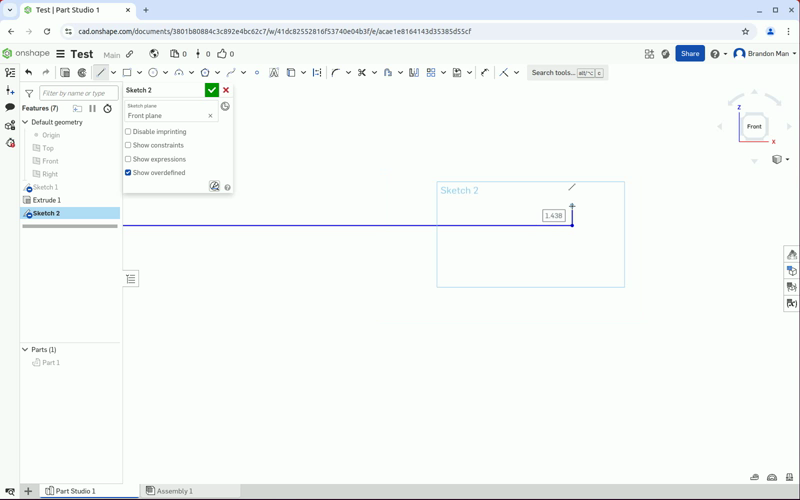
scroll(-6)
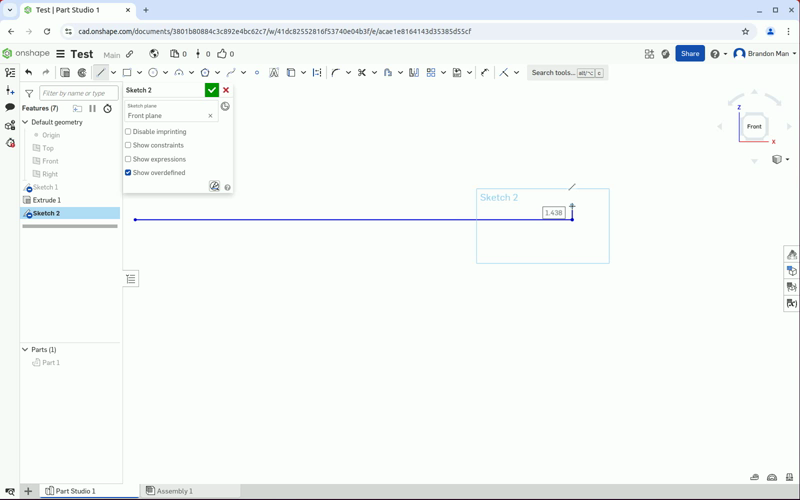
scroll(-6)
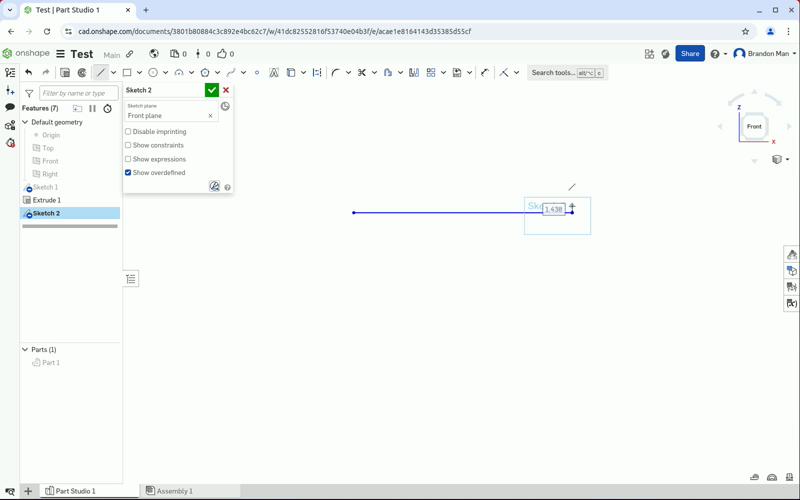
key_up(shift)
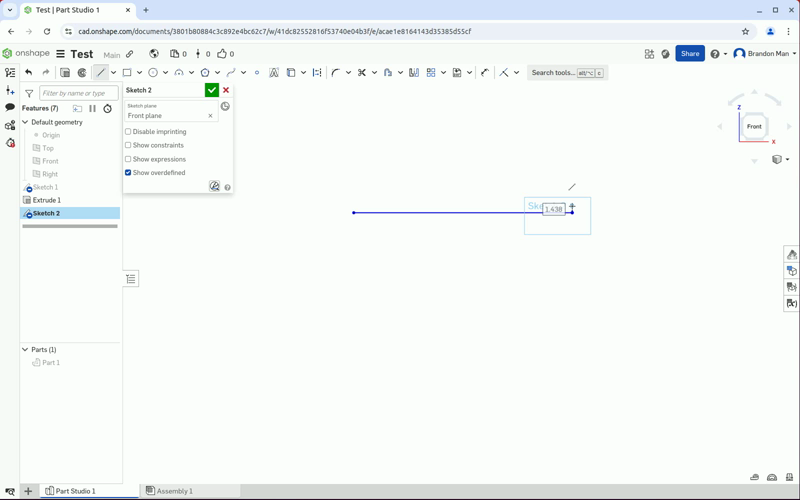
key_down(shift)
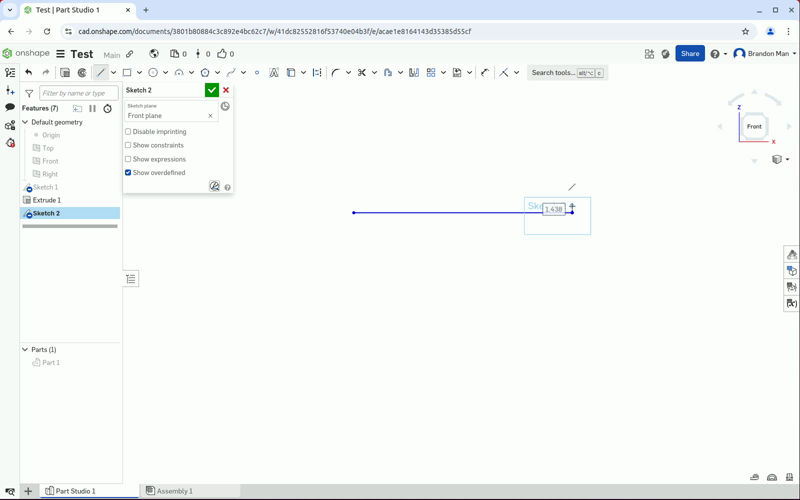
mouse_move(353, 205)
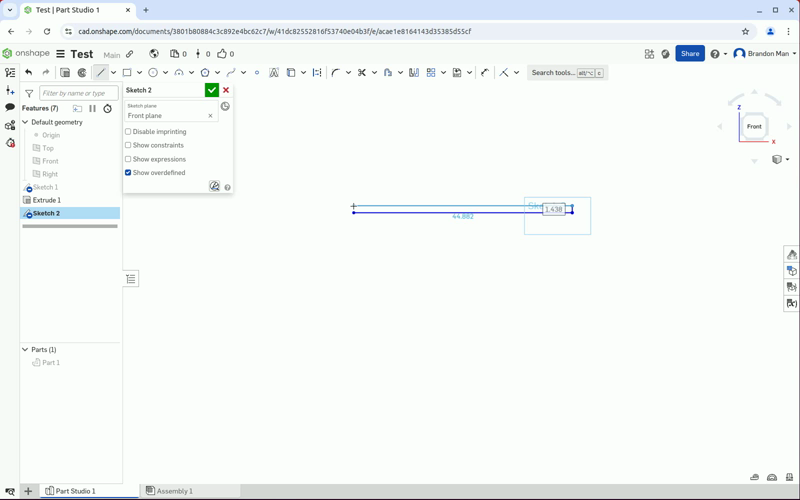
click(353, 205)
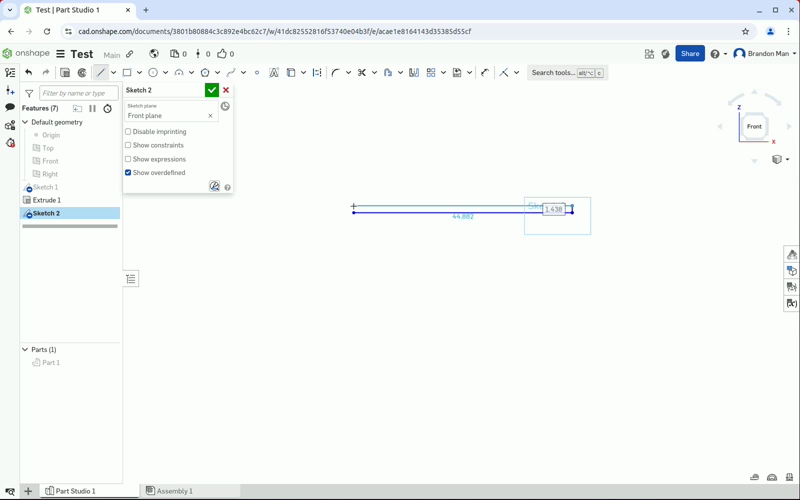
key_up(shift)
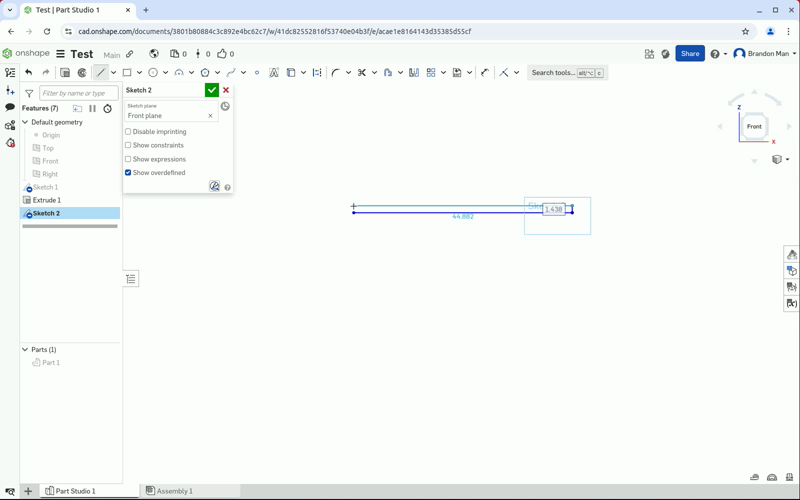
mouse_move(383, 205)
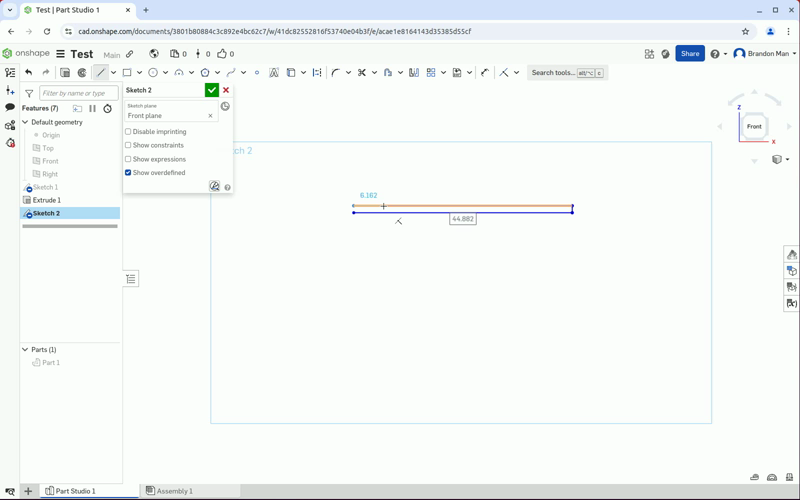
key_down(shift)
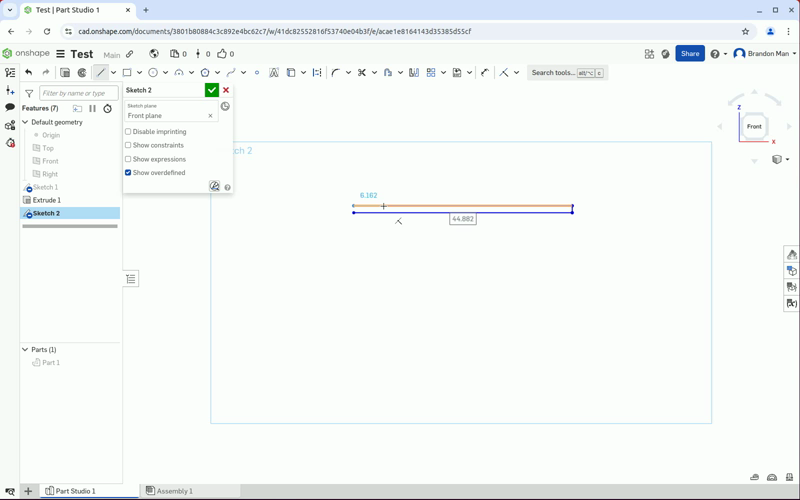
mouse_move(353, 212)
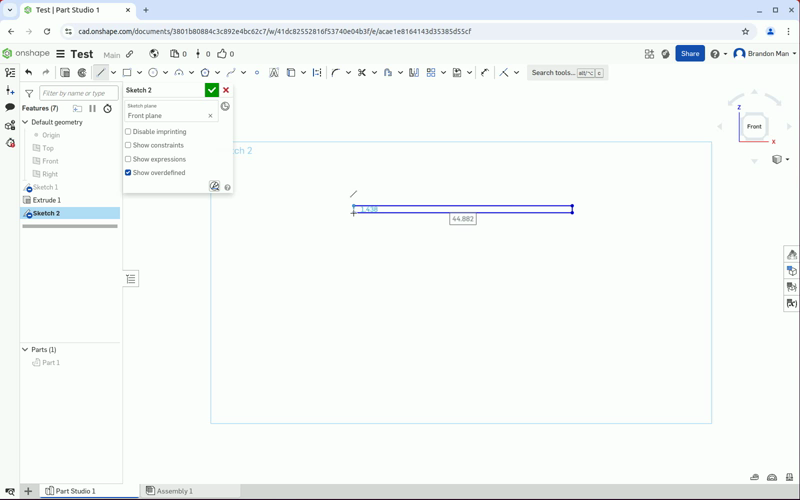
scroll(6)
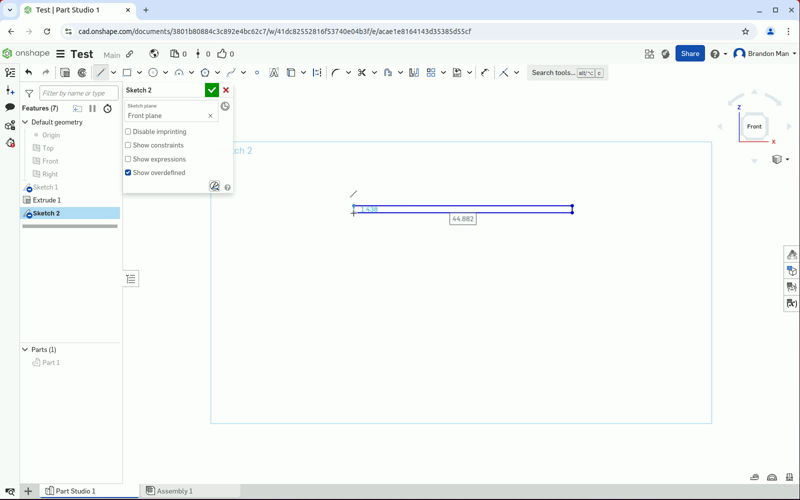
scroll(6)
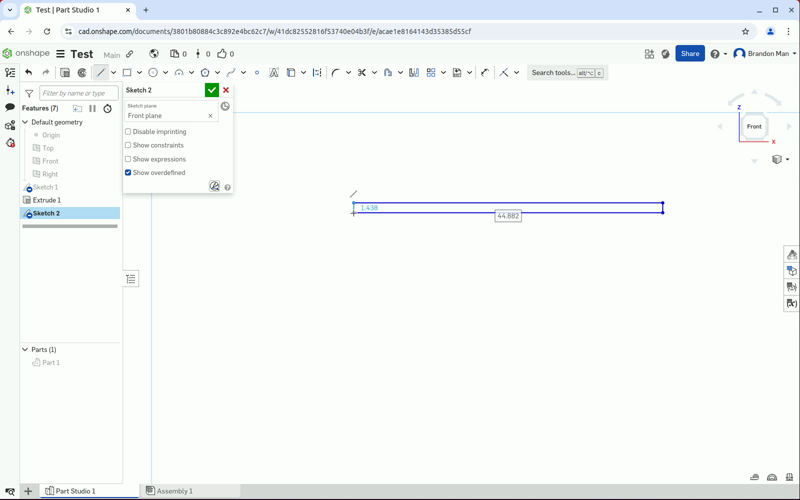
scroll(6)
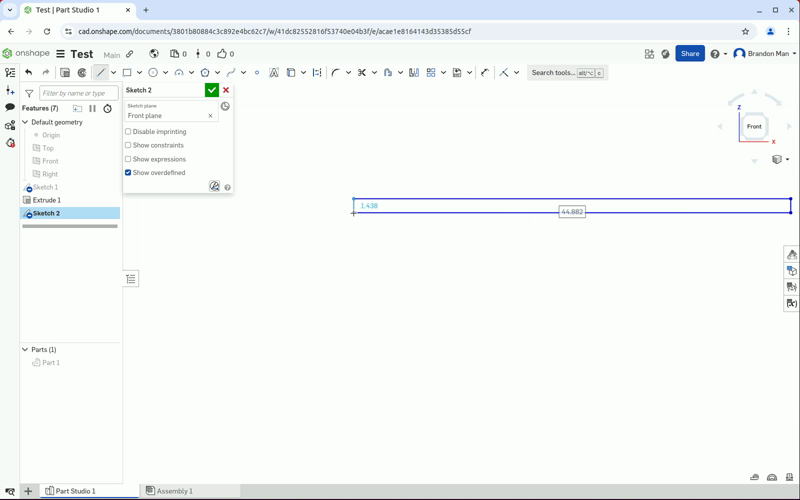
scroll(6)
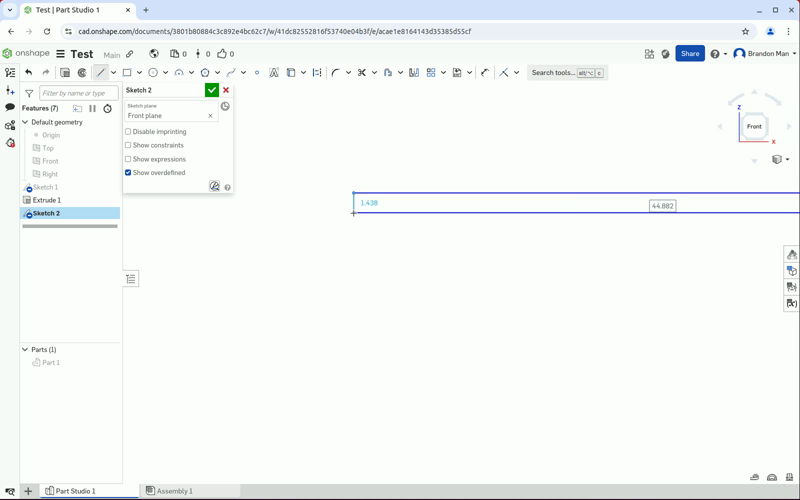
scroll(6)
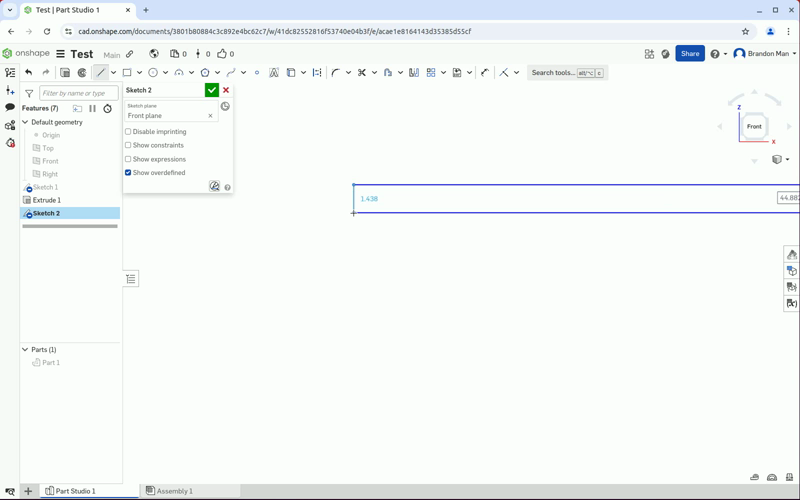
scroll(6)
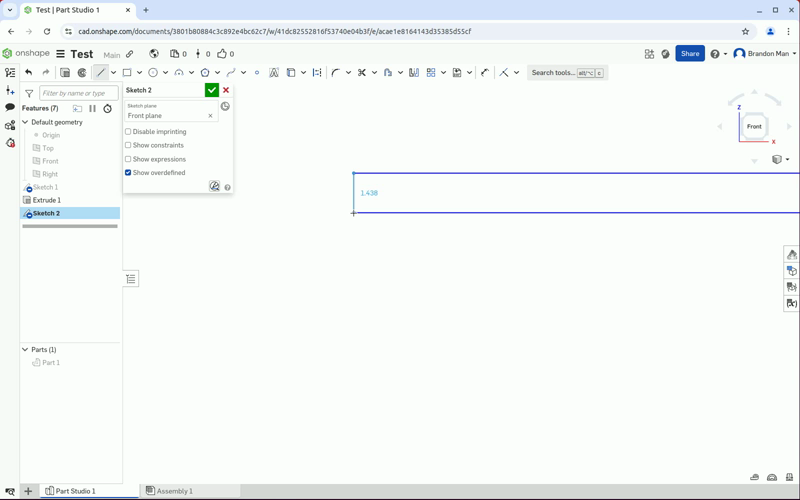
scroll(6)
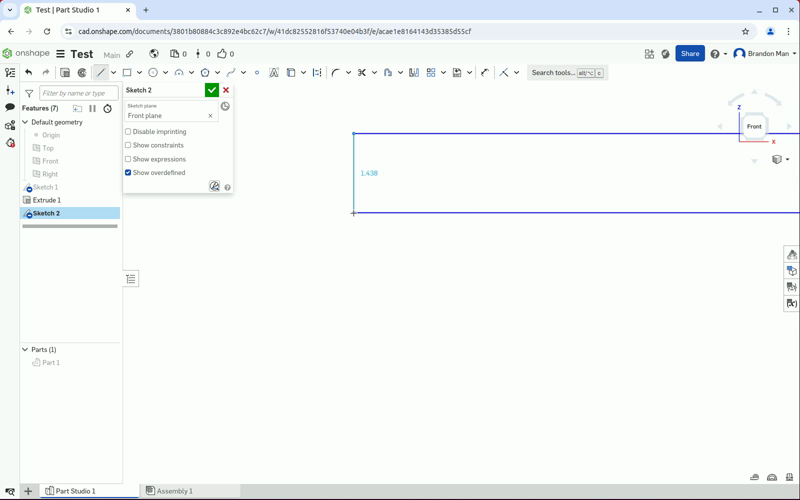
key_up(shift)
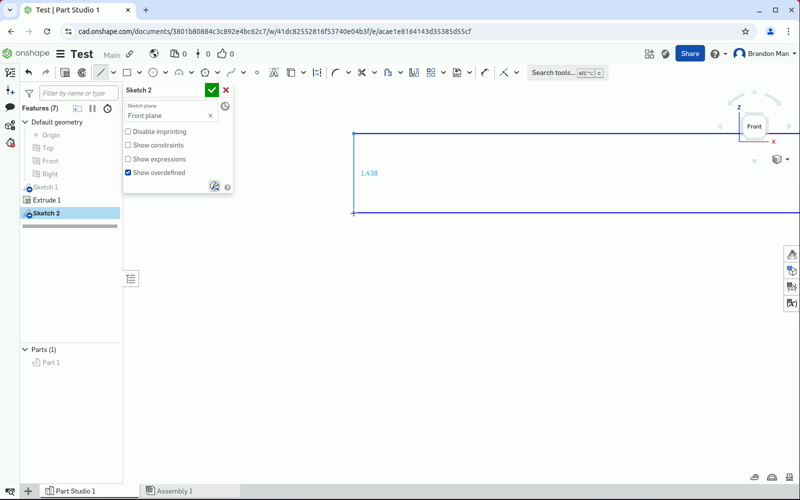
click(353, 212)
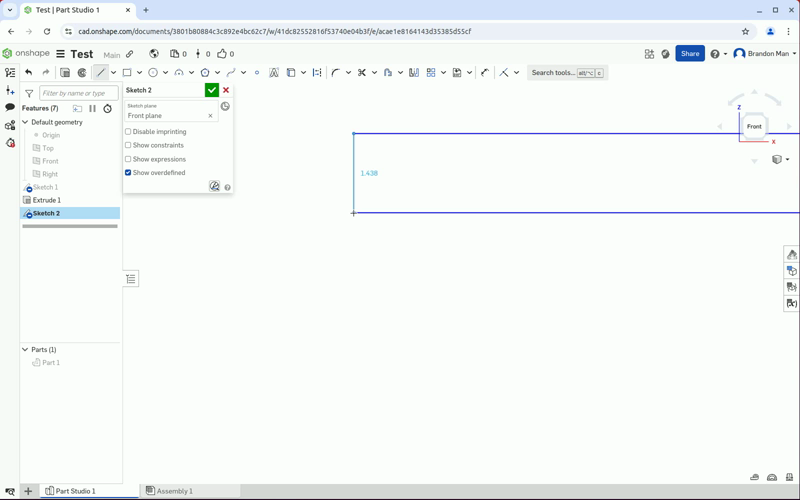
scroll(-6)
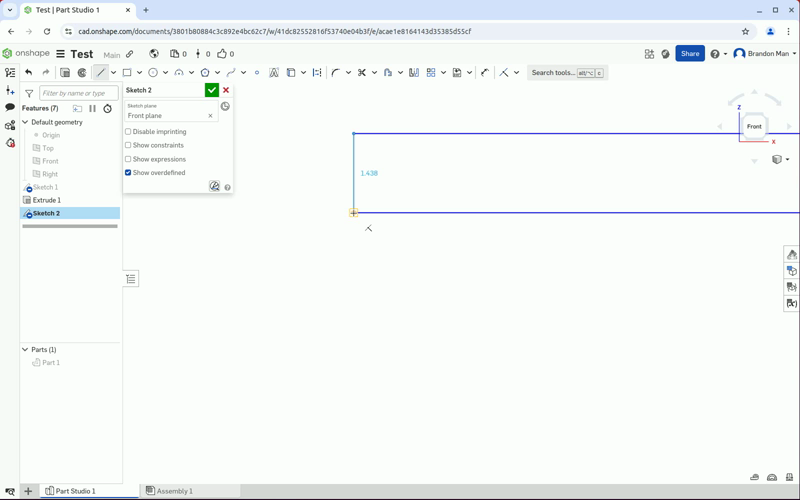
scroll(-6)
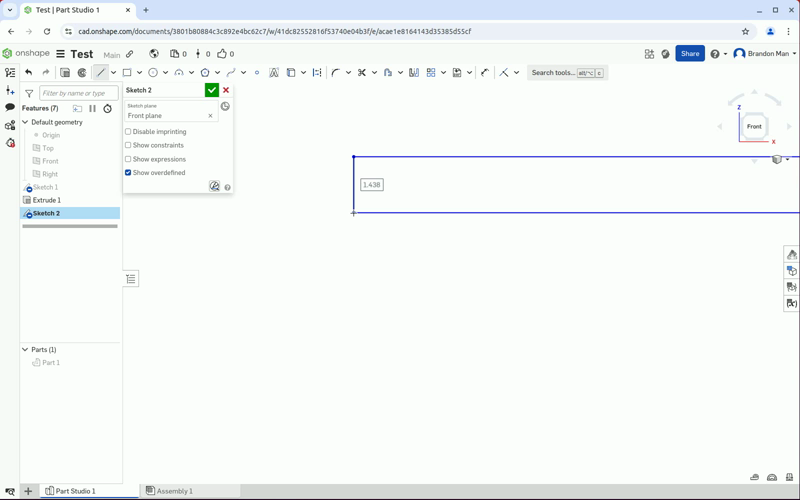
scroll(-6)
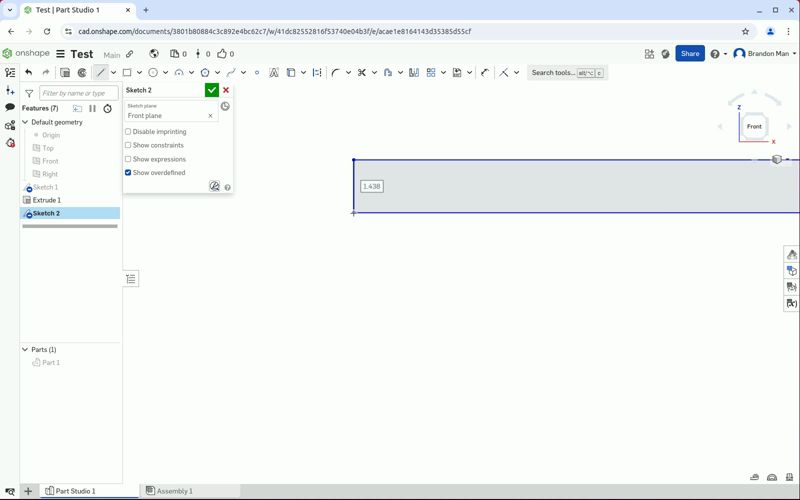
scroll(-6)
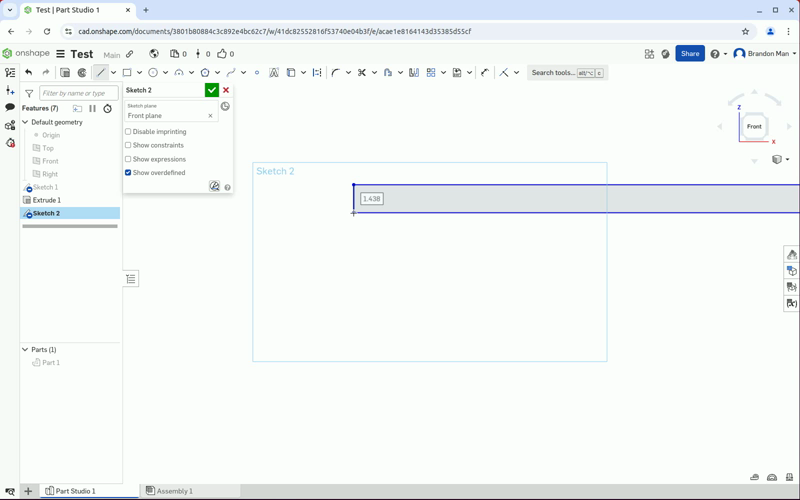
scroll(-6)
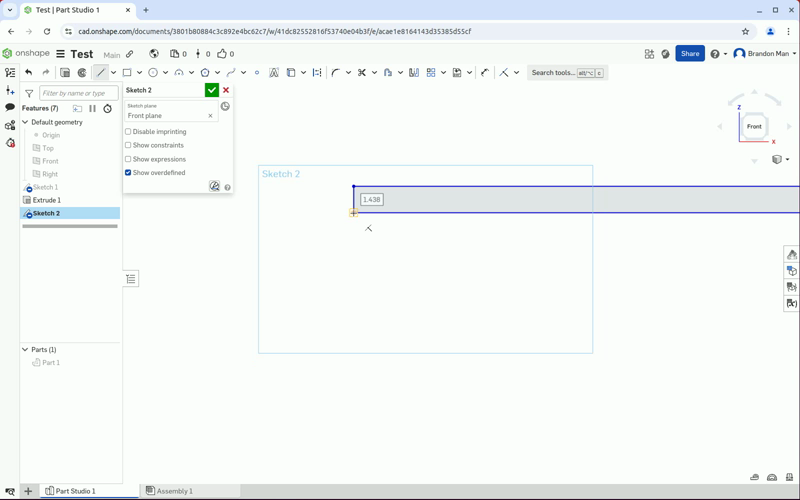
scroll(-6)
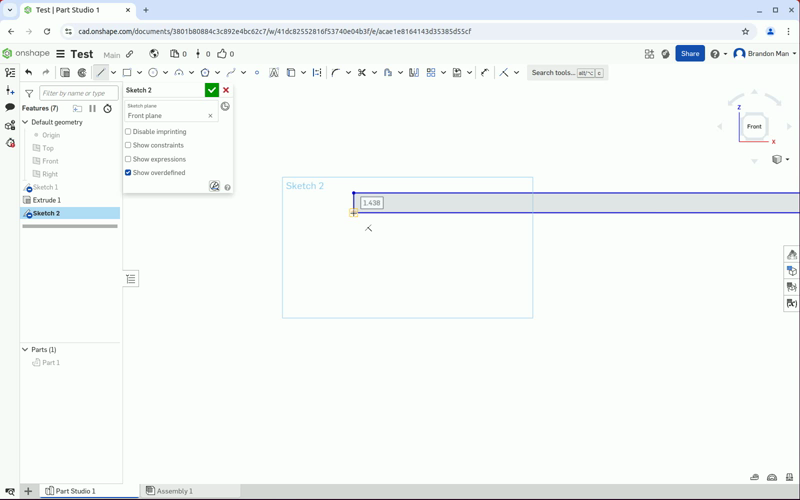
scroll(-6)
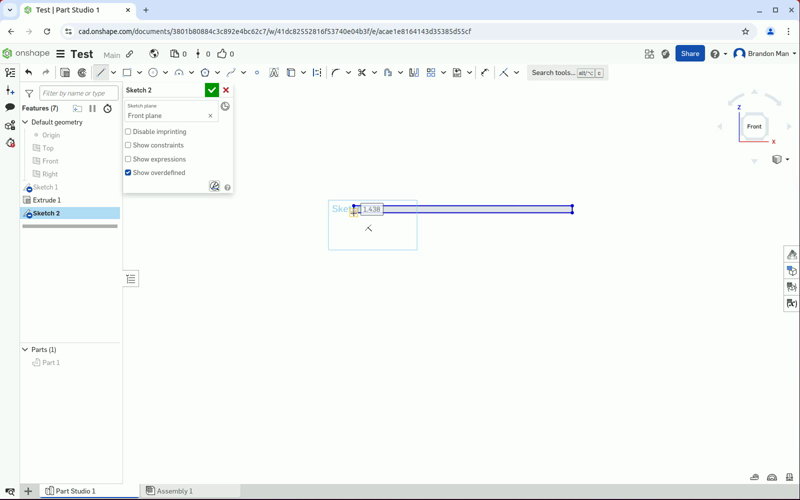
key(esc)
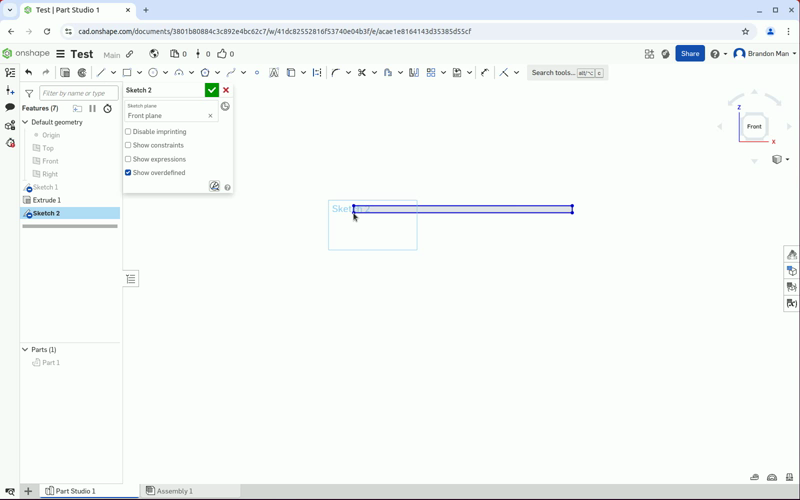
mouse_move(373, 208)
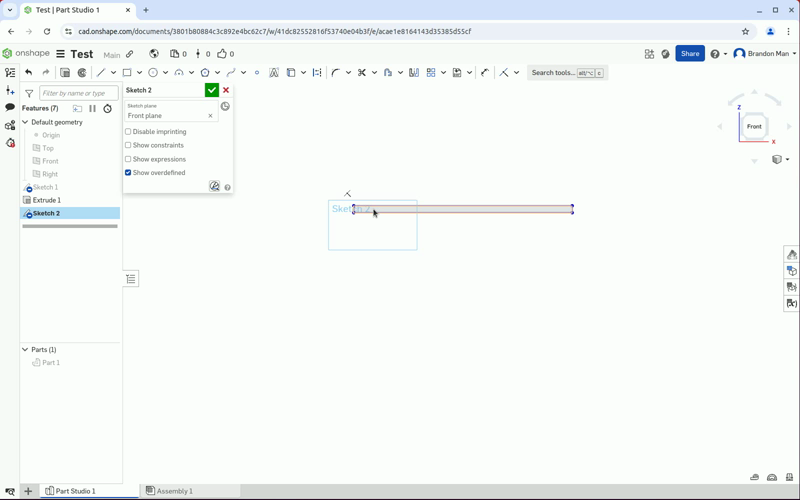
scroll(6)
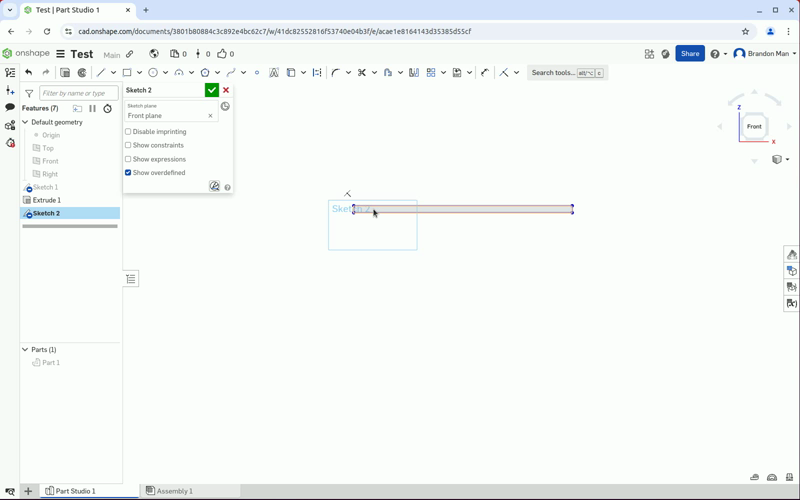
scroll(6)
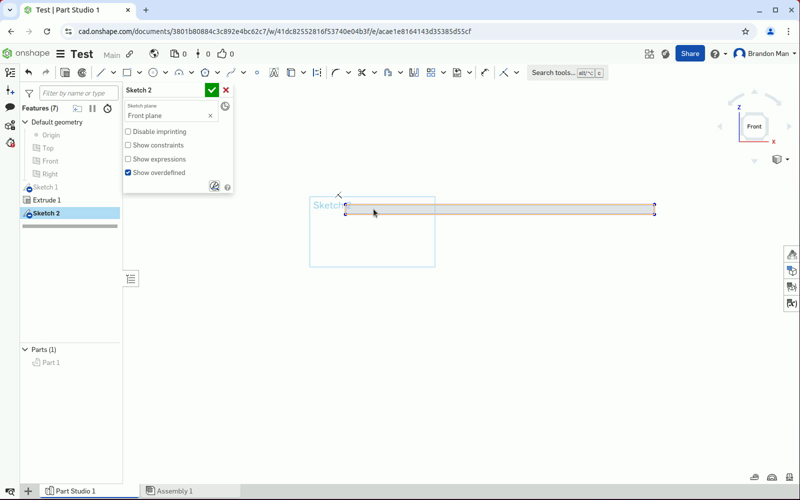
scroll(6)
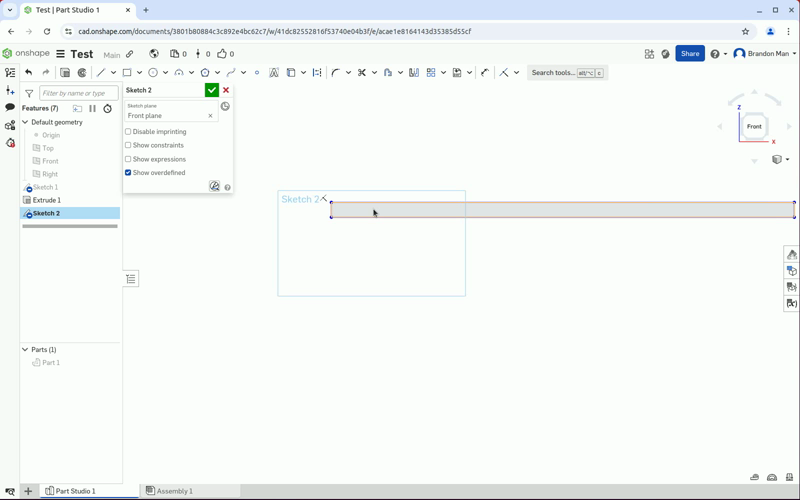
scroll(6)
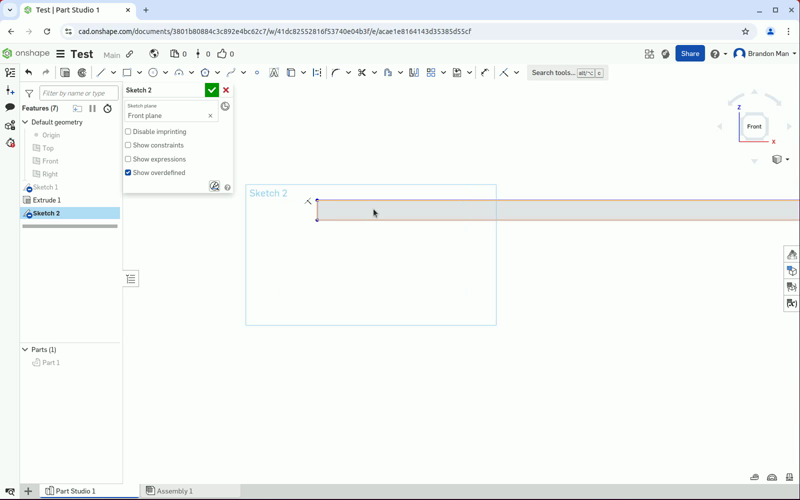
scroll(6)
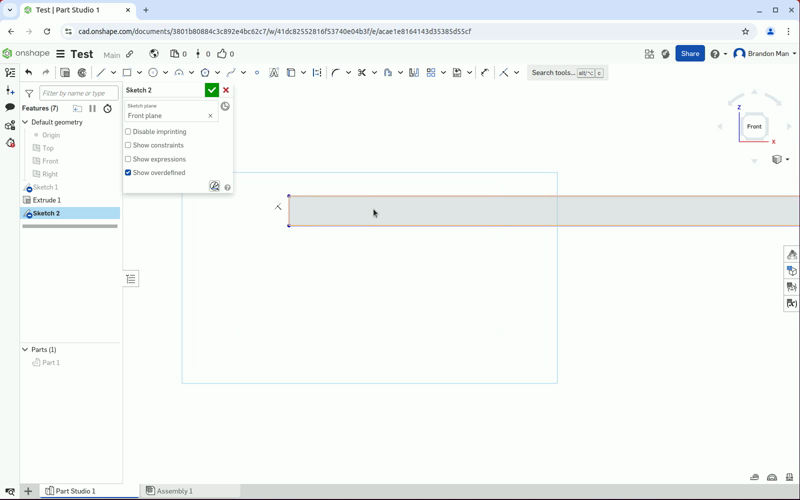
scroll(6)
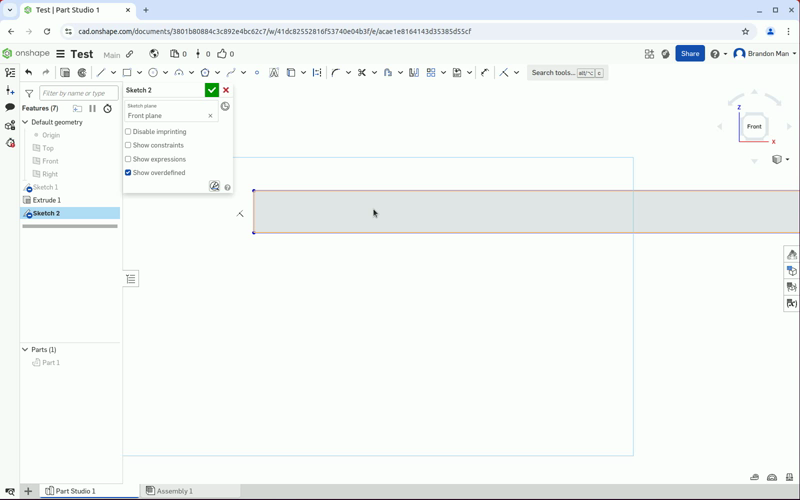
scroll(6)
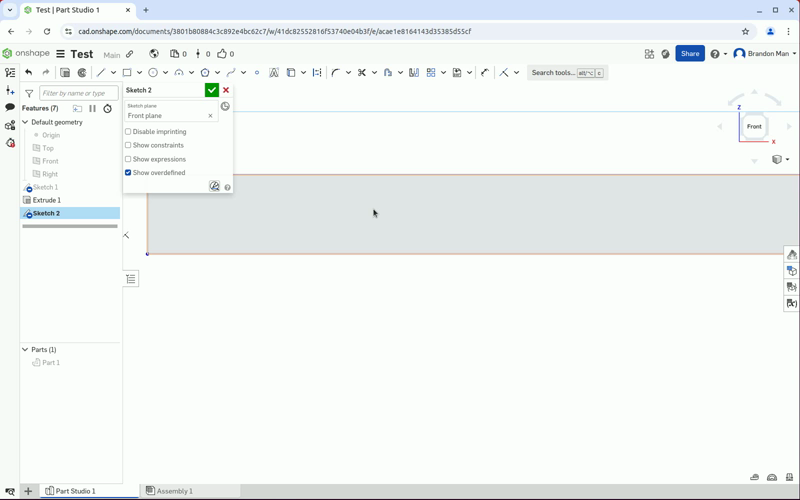
click(373, 208)
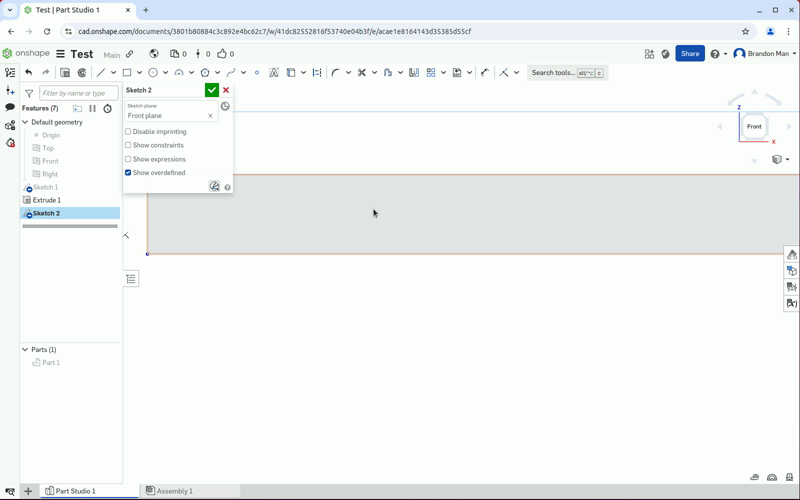
scroll(-6)
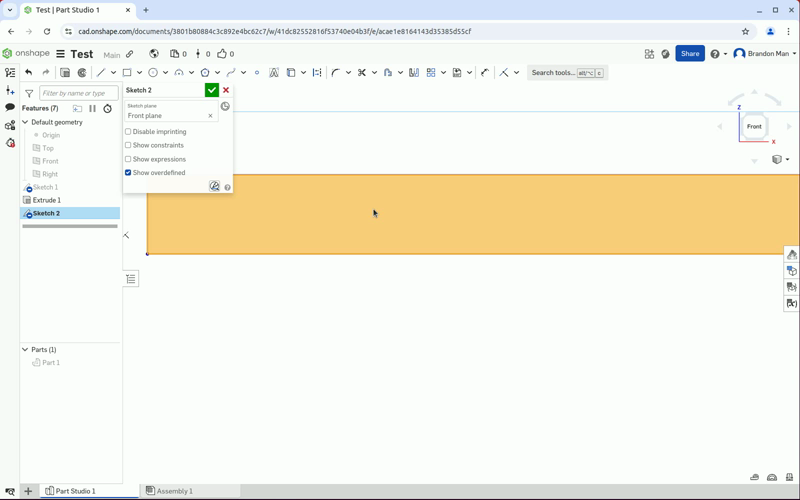
scroll(-6)
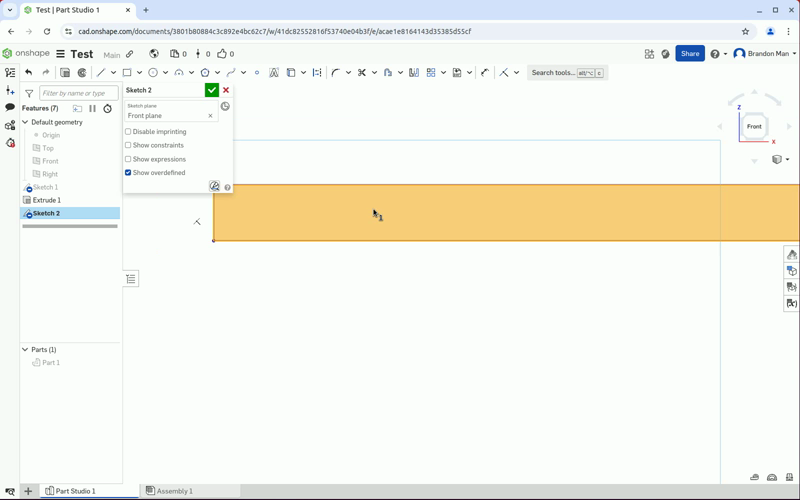
scroll(-6)
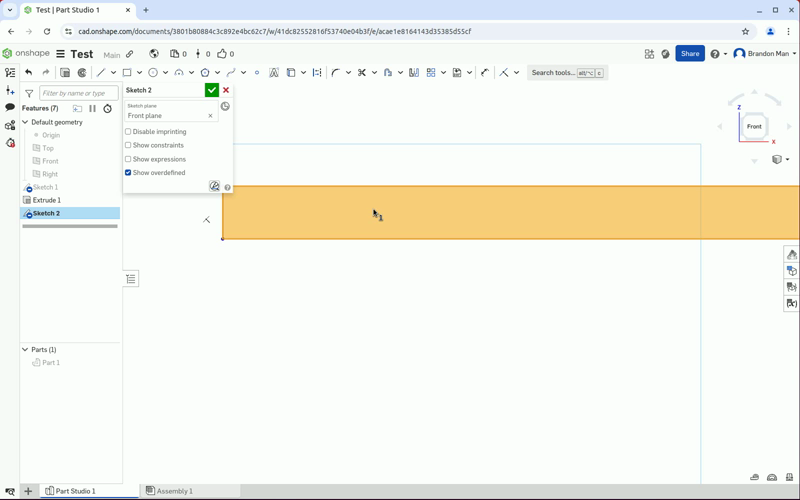
scroll(-6)
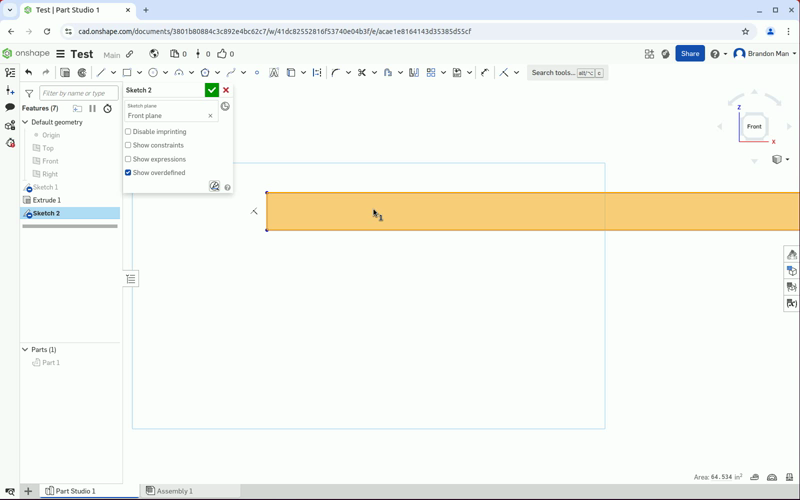
scroll(-6)
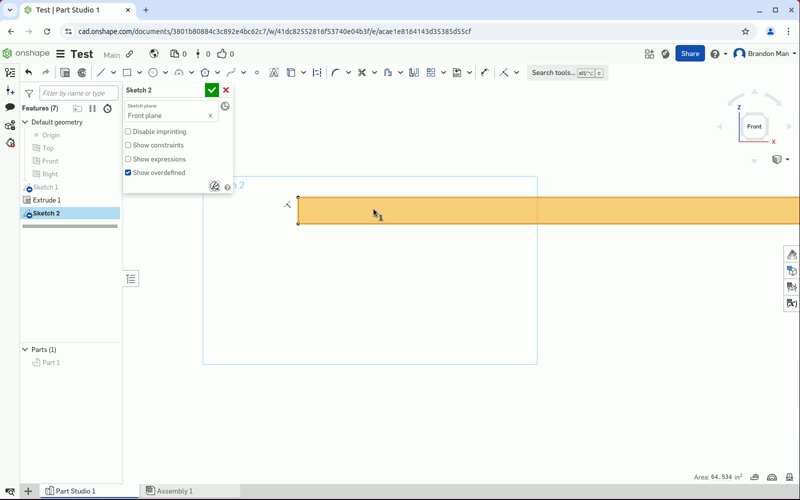
scroll(-6)
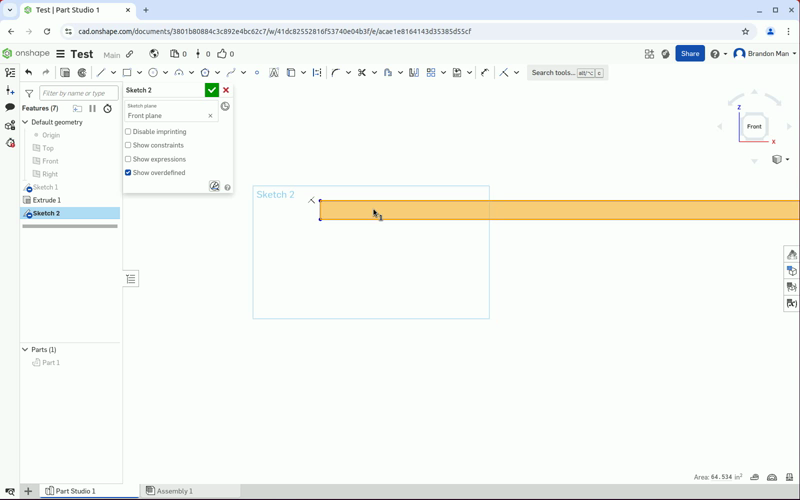
scroll(-6)
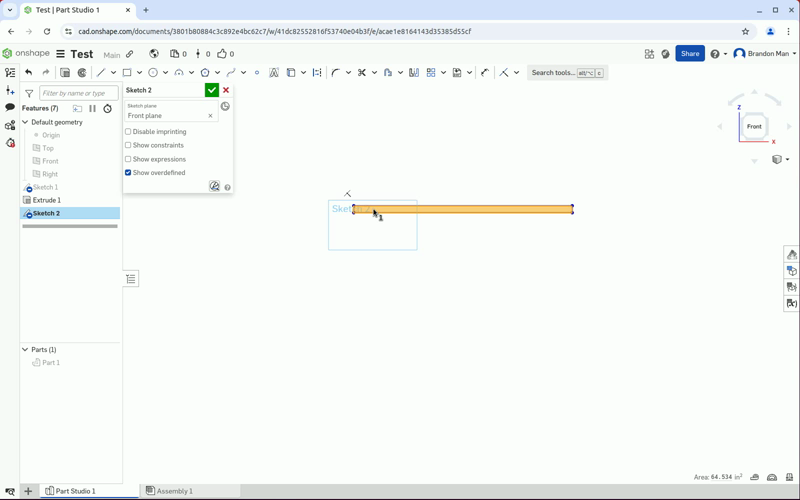
mouse_move(73, 352)
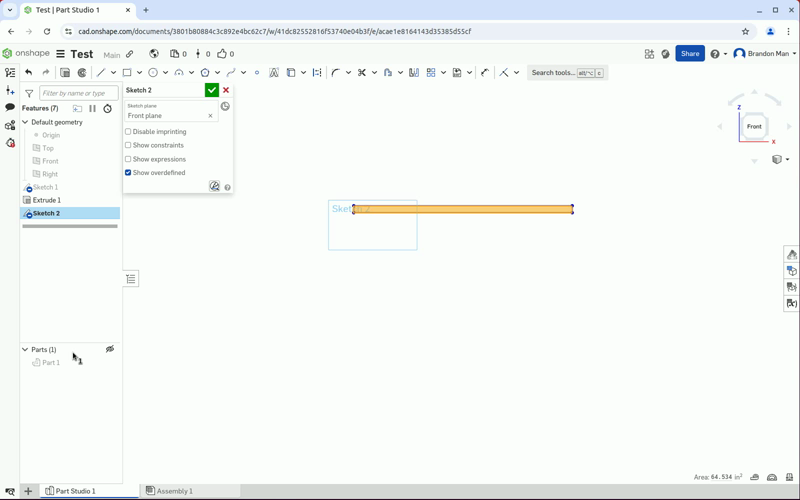
key(shift+y)
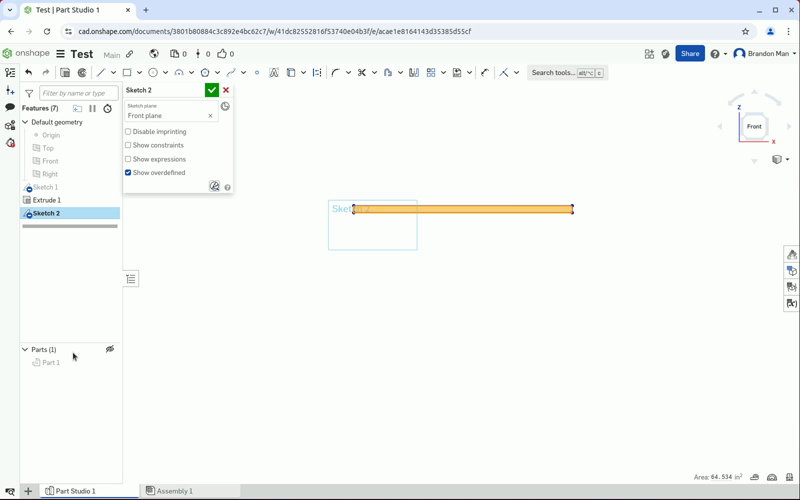
key(shift+e)
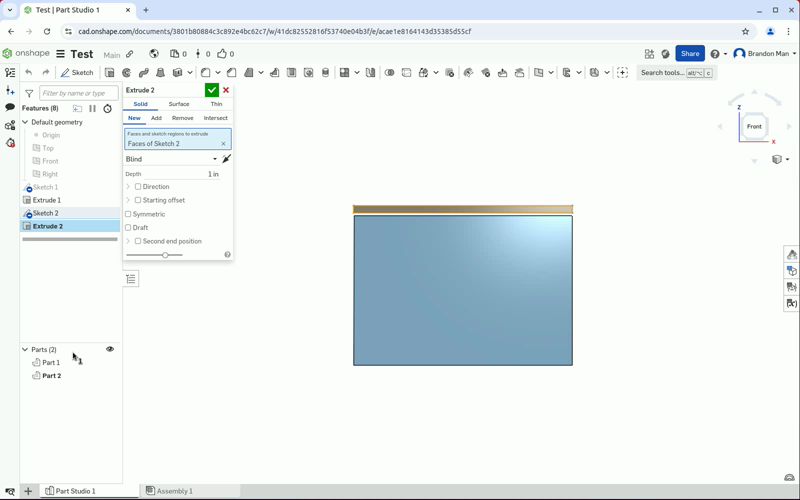
mouse_move(143, 106)
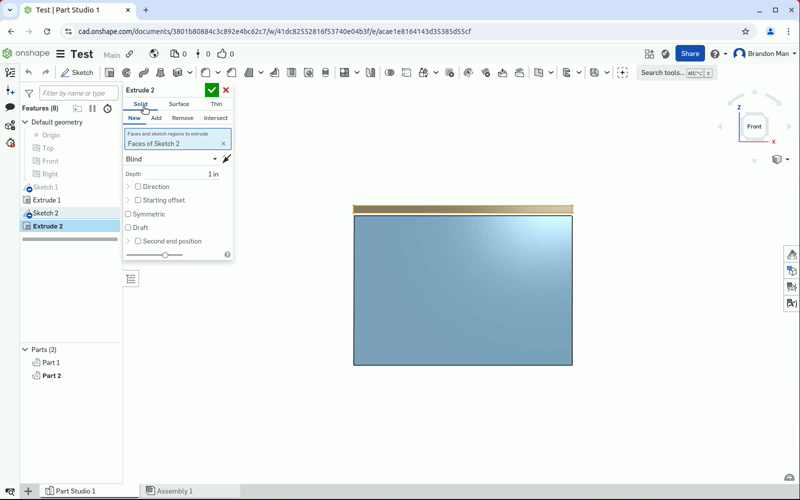
click(143, 106)
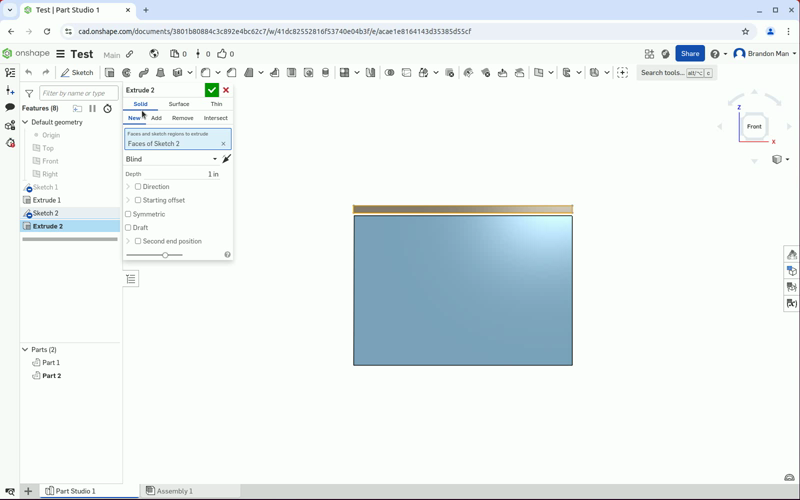
mouse_move(137, 120)
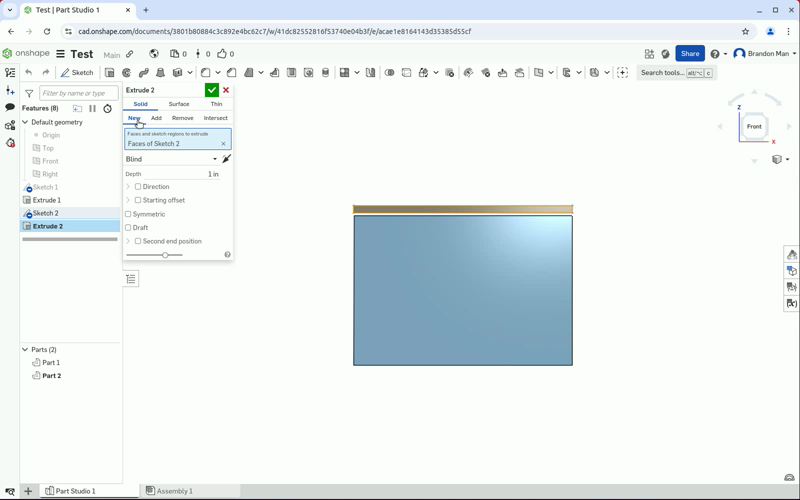
click(137, 120)
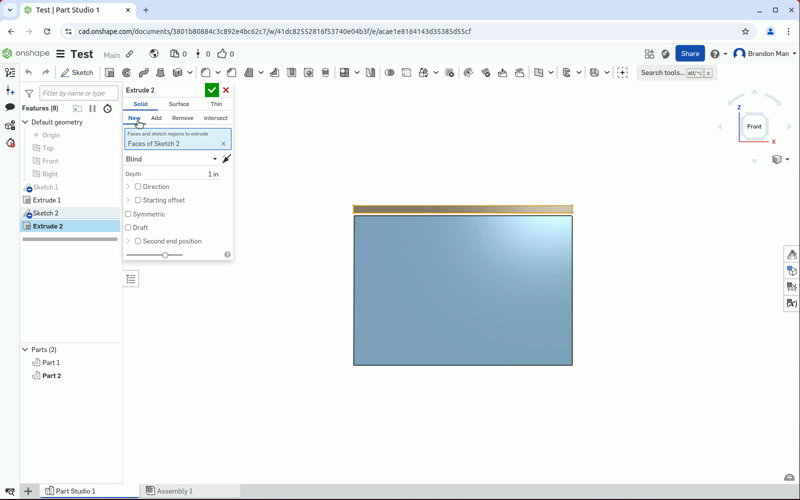
key(tab, 4)
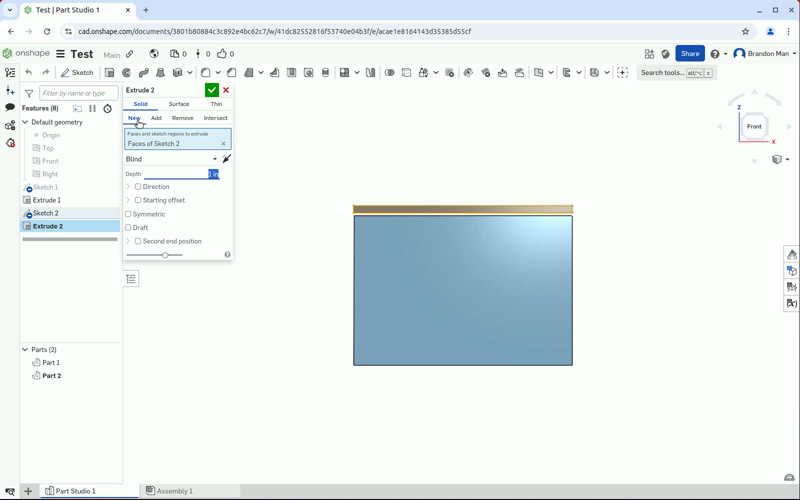
text(2.166)
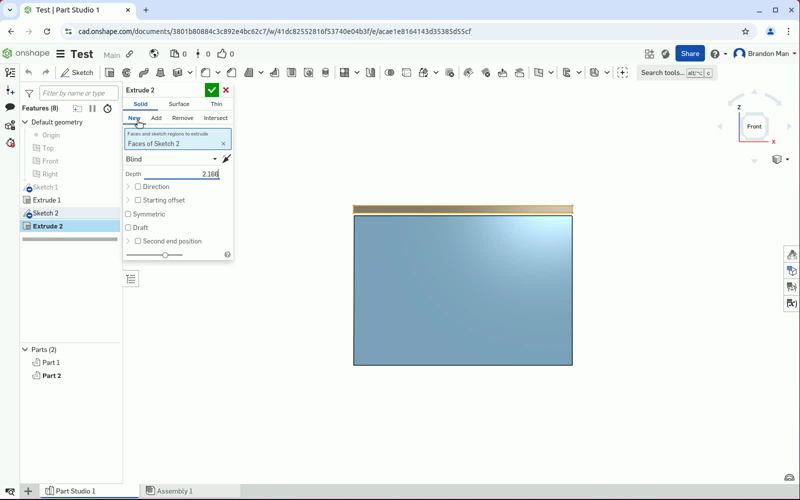
key(enter)
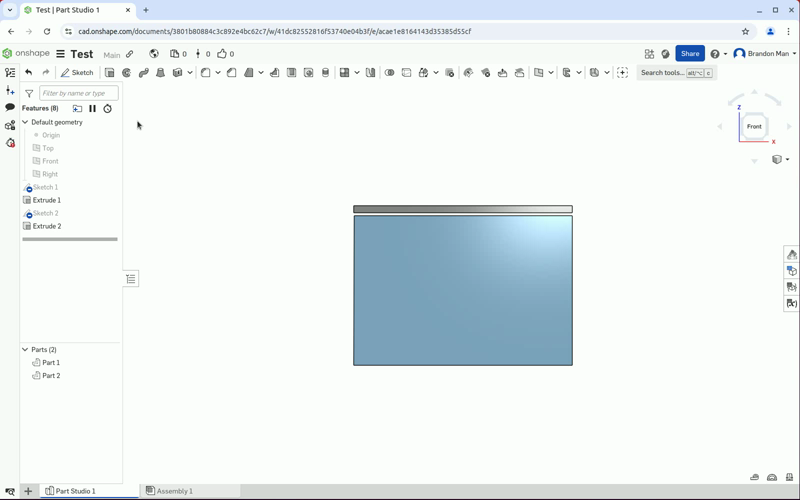
key(shift+h)
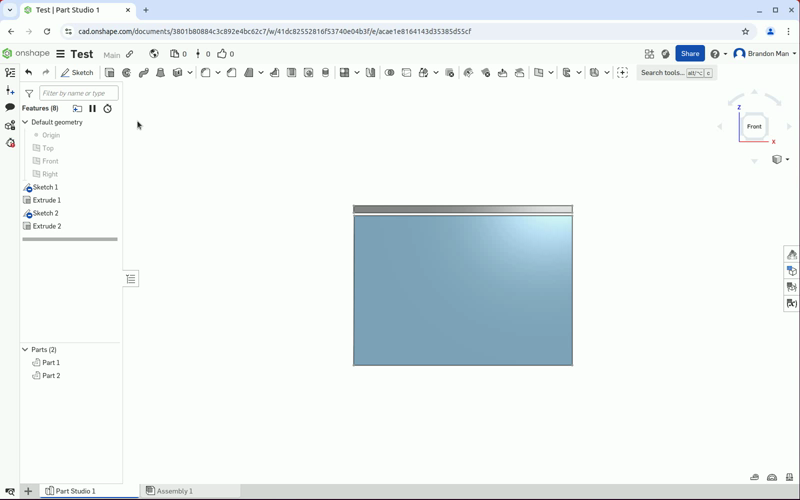
key(shift+h)
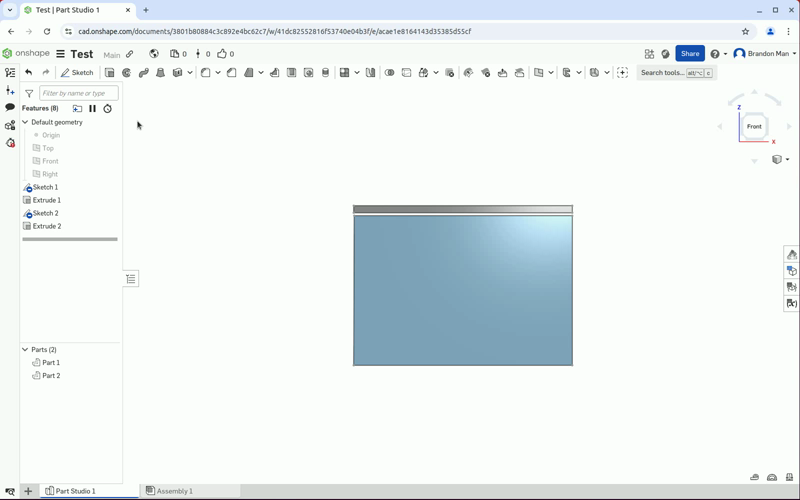
key(shift+7)
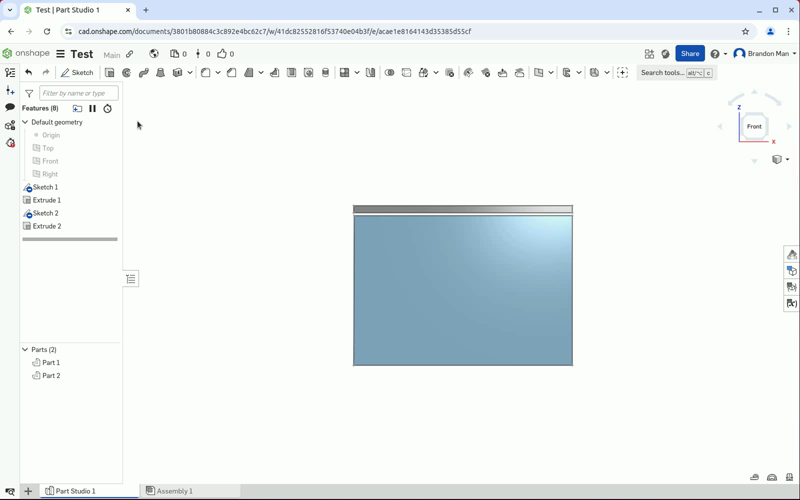
key(left, 2)
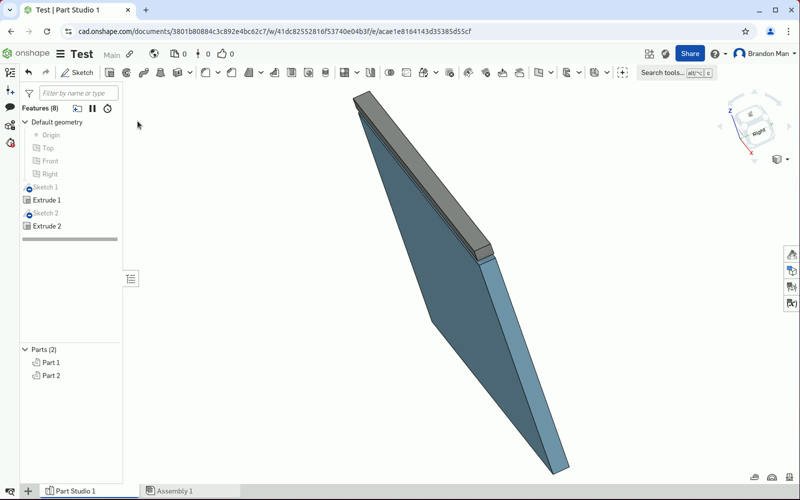
key(down, 2)
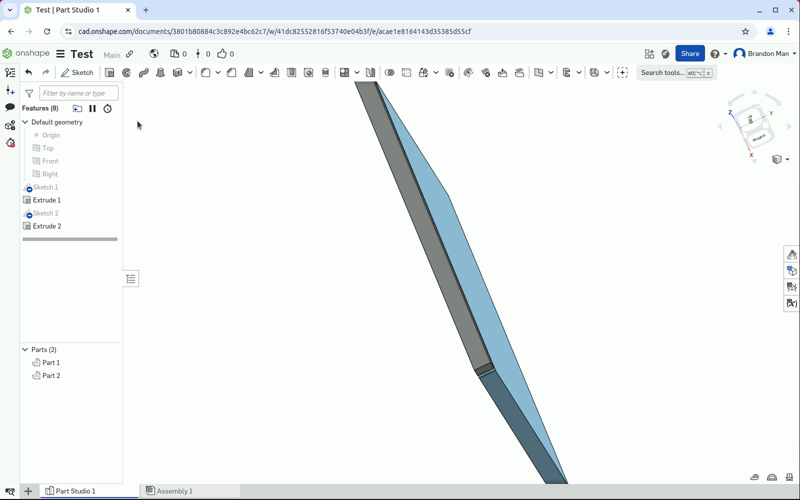
key(up, 2)
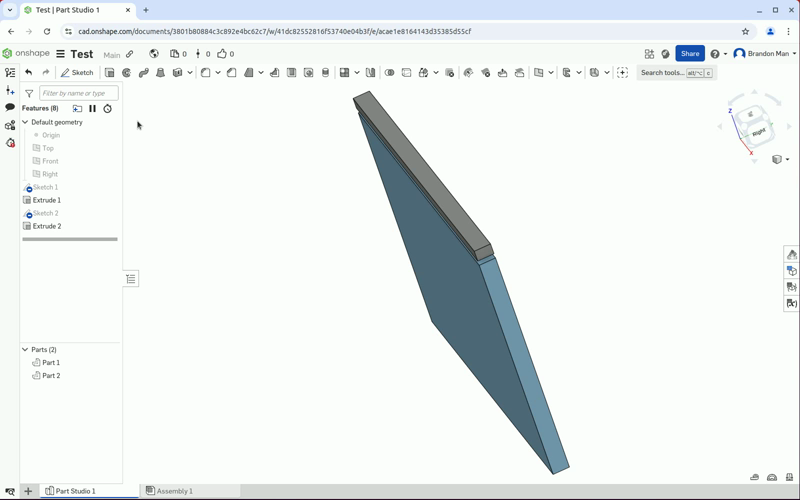
key(right, 2)
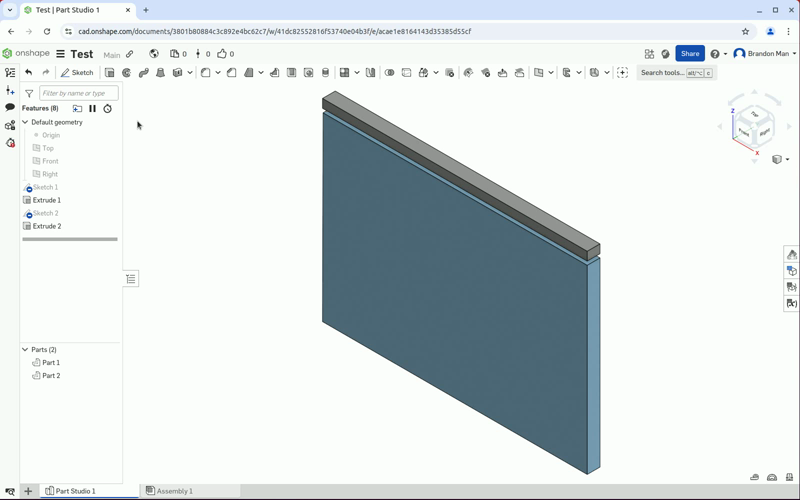
mouse_move(73, 189)
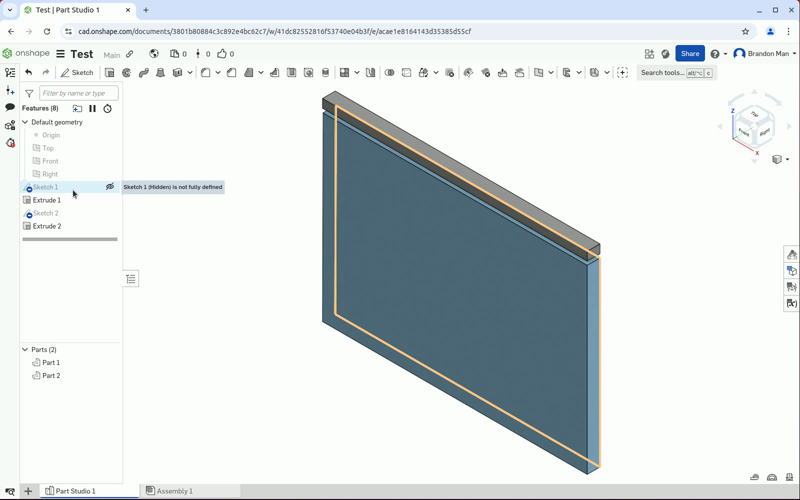
click(73, 189)